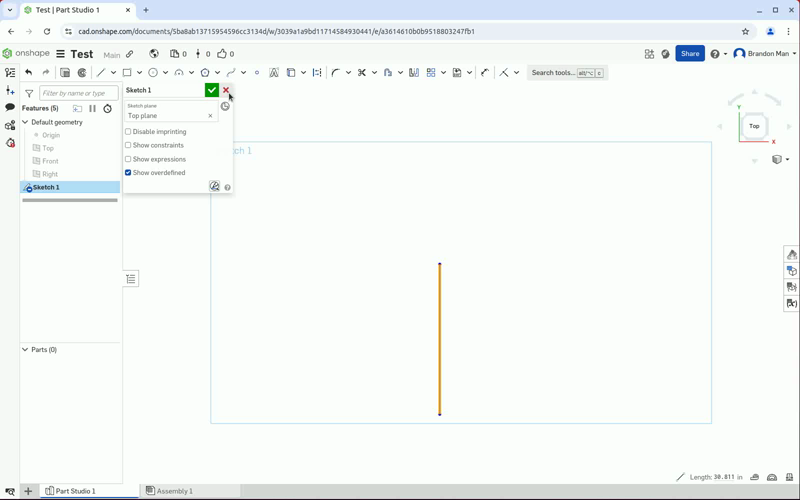
key(shift+h)
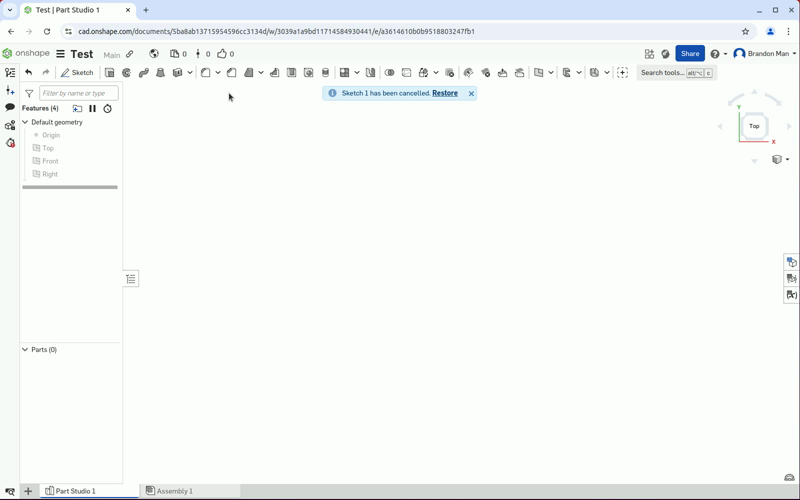
mouse_move(73, 352)
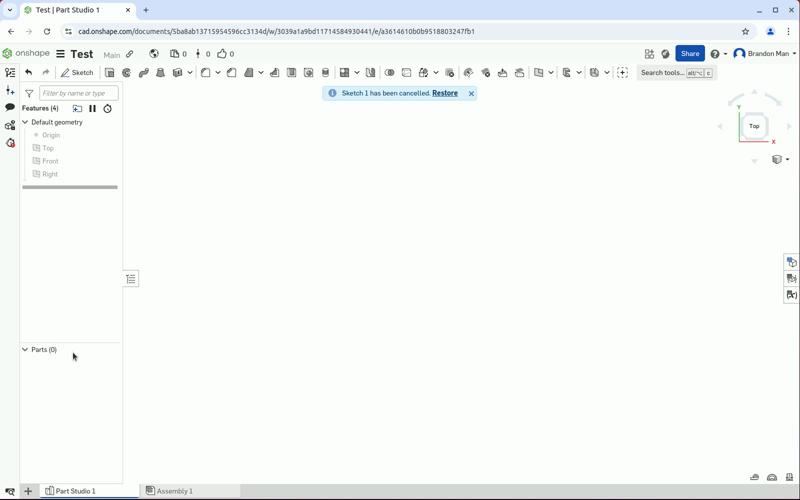
key(y)
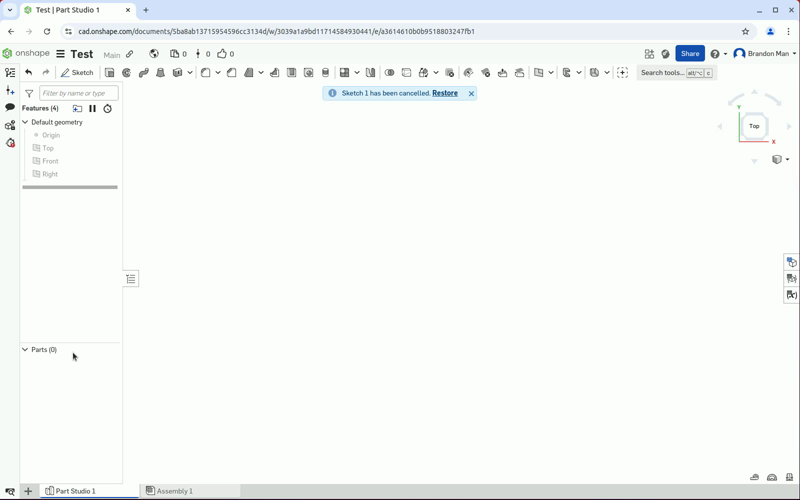
key(shift+p)
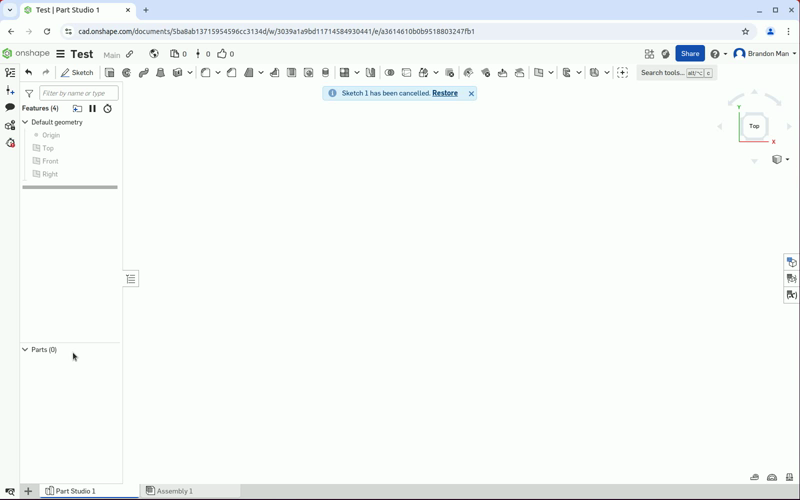
key(space)
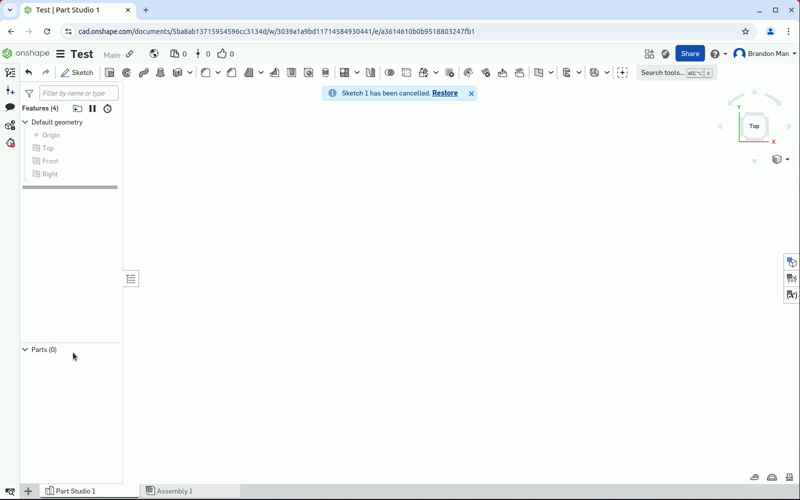
key_down(shift)
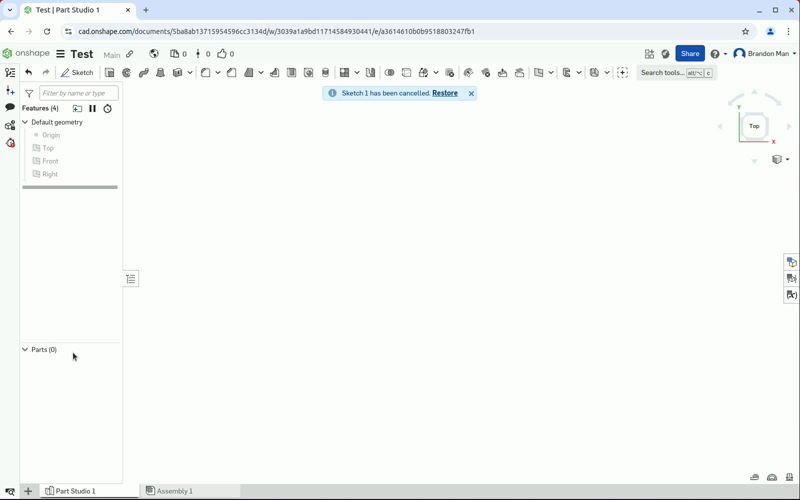
key(up)
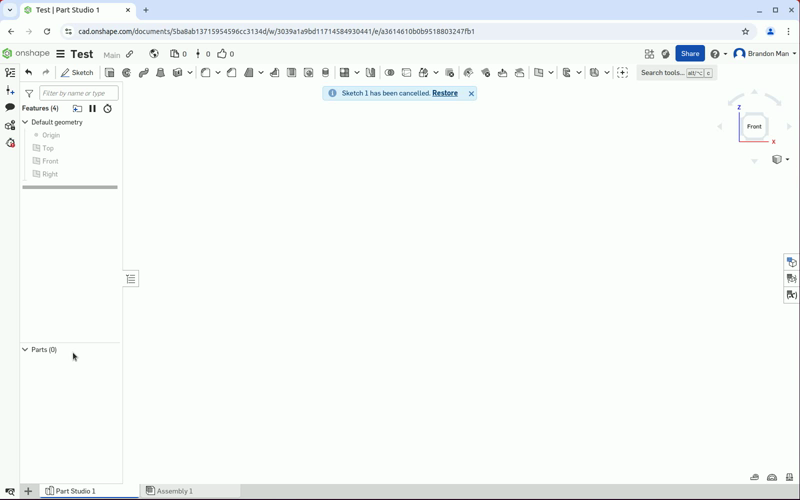
key_up(shift)
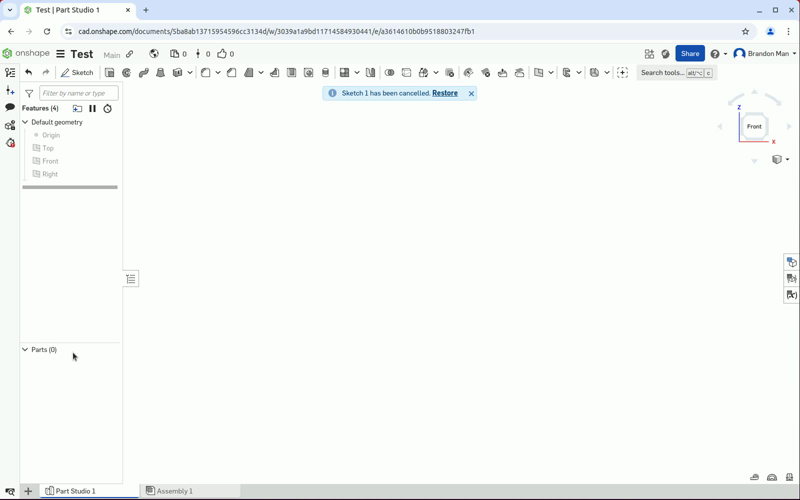
mouse_move(73, 352)
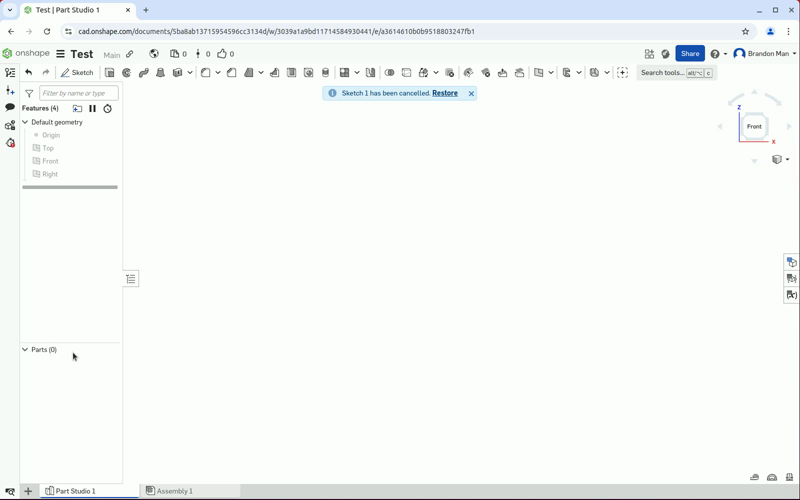
key(shift+y)
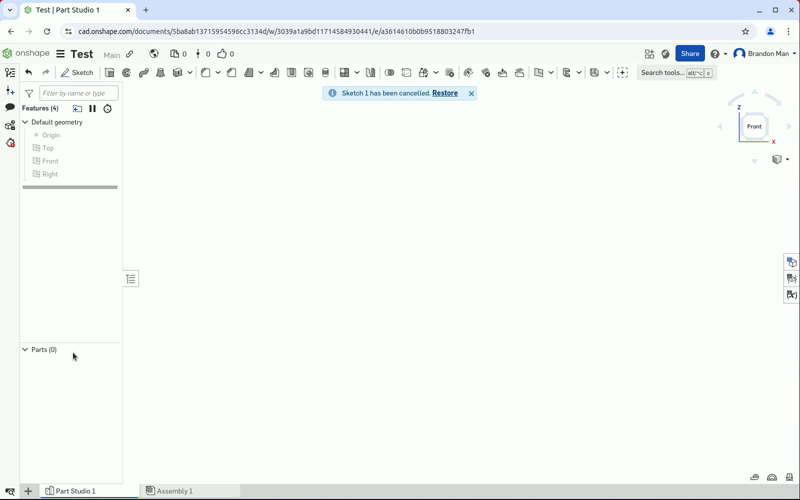
key(shift+s)
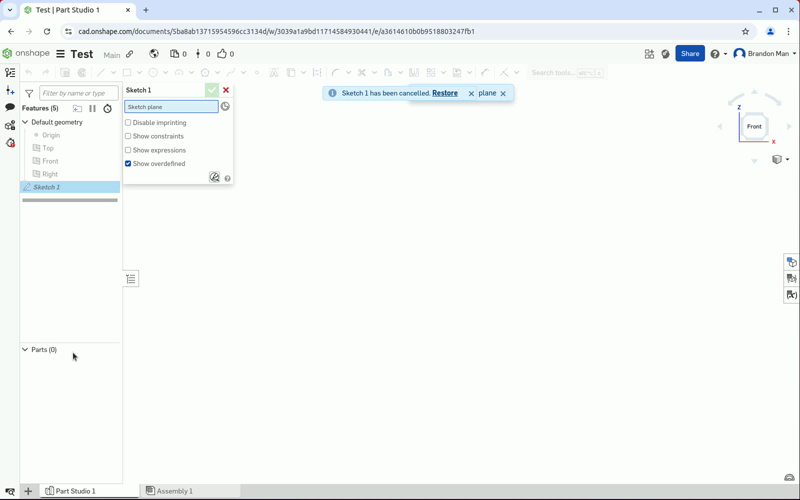
mouse_move(73, 163)
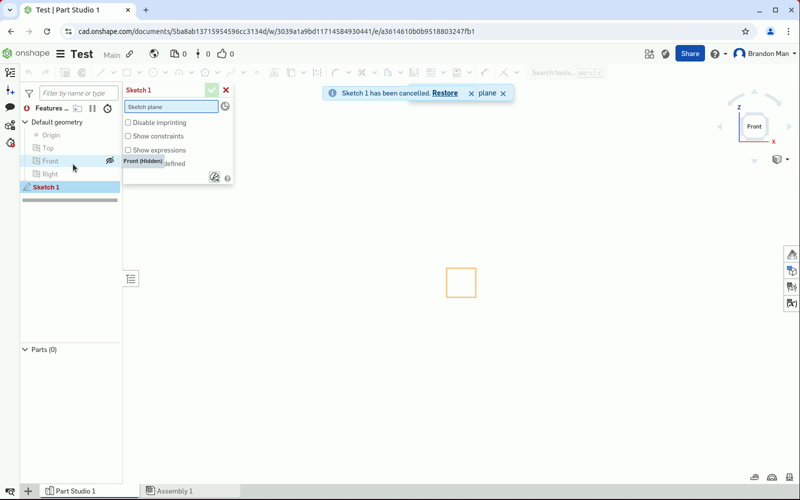
click(73, 163)
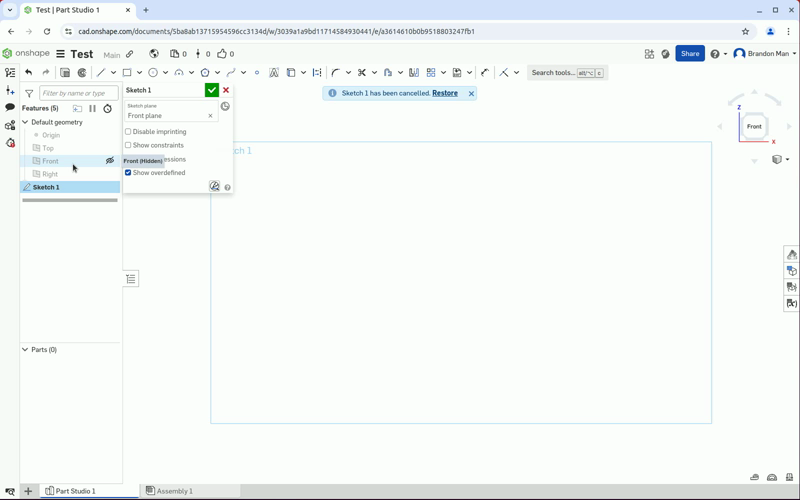
mouse_move(73, 352)
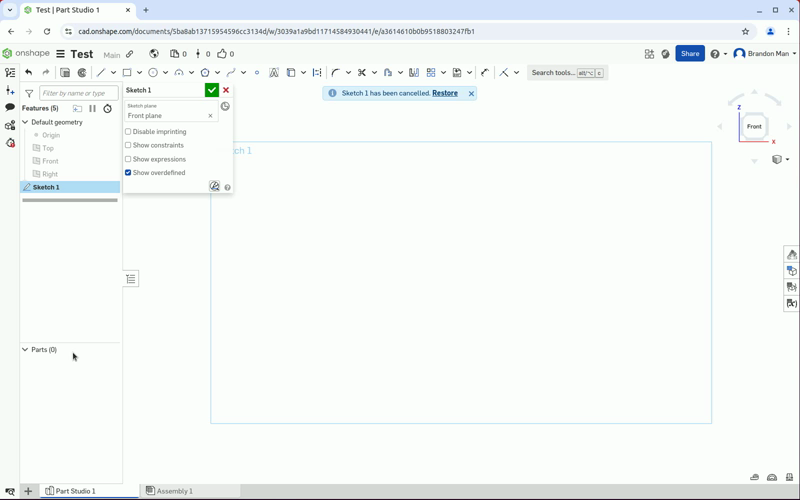
key(y)
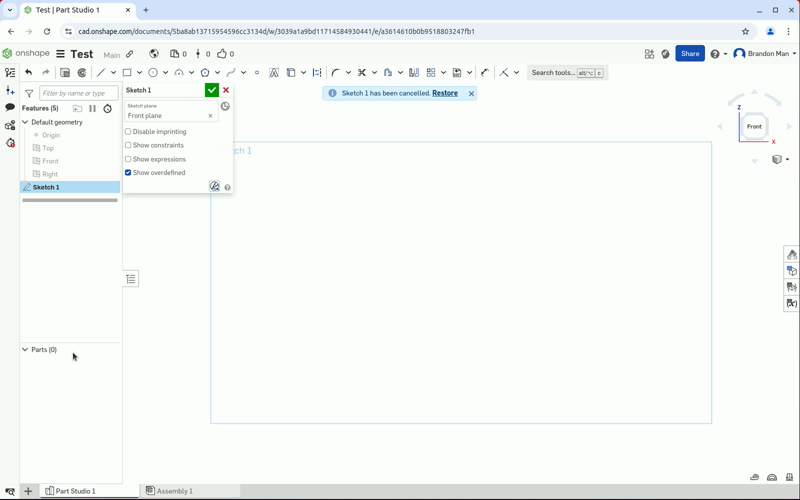
key(l)
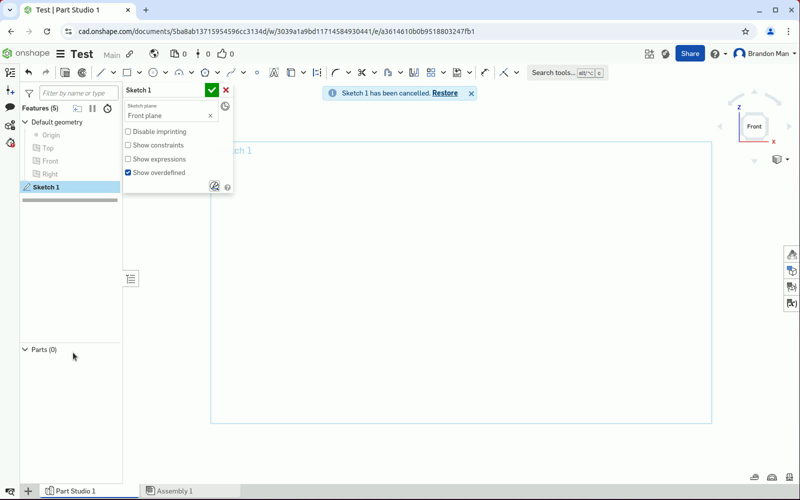
key_down(shift)
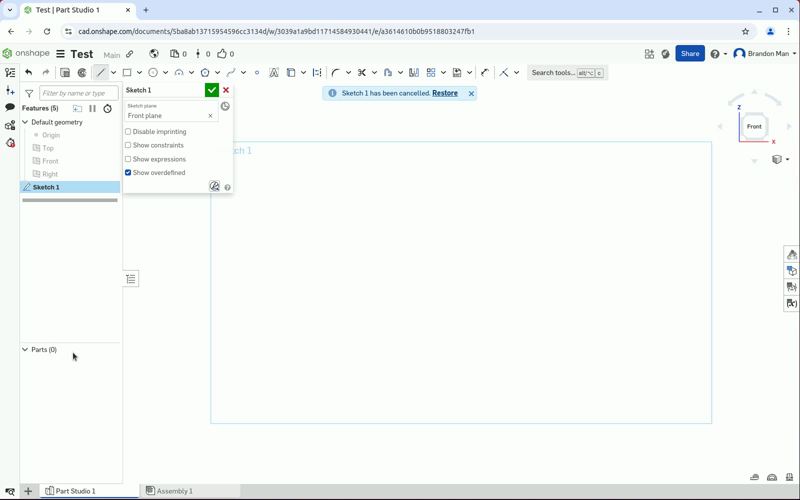
mouse_move(460, 282)
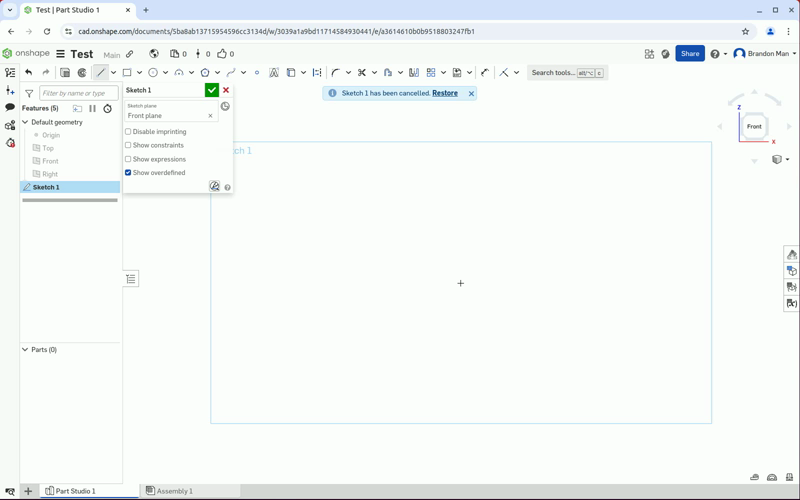
click(460, 282)
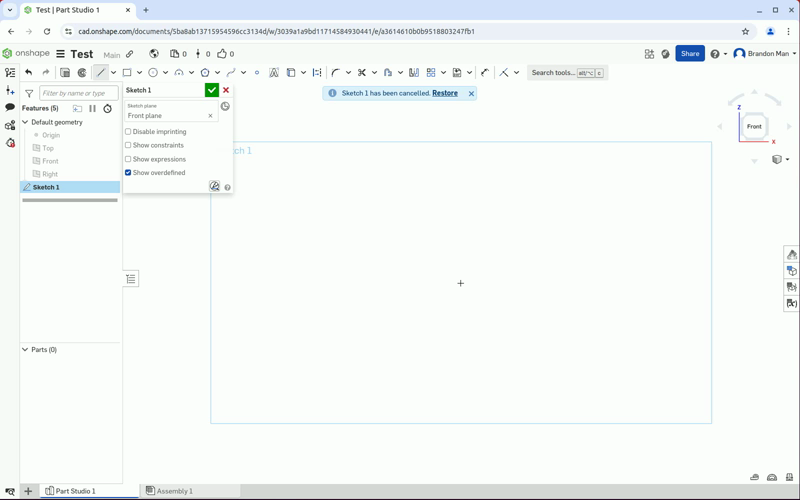
key_up(shift)
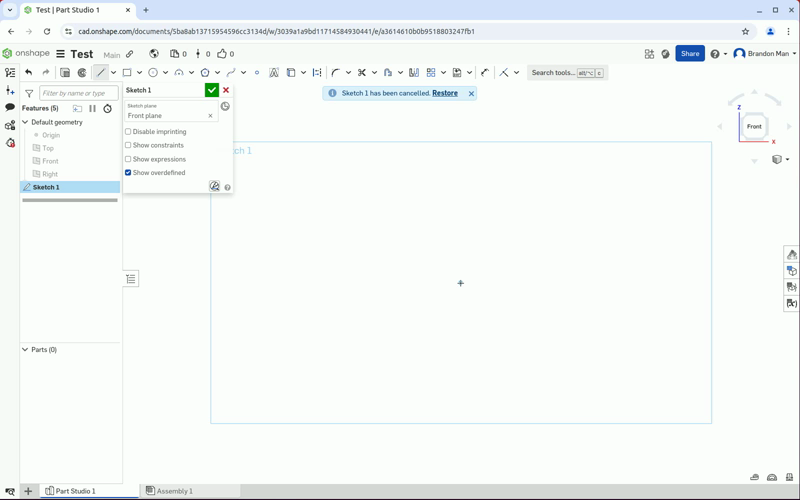
key_down(shift)
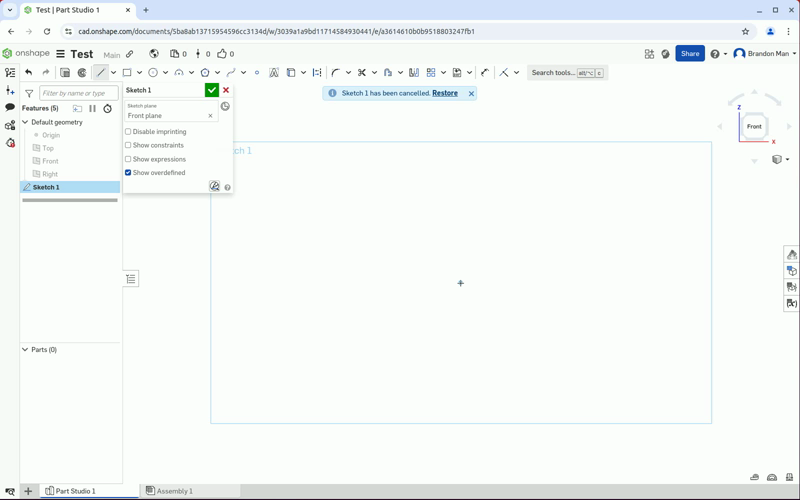
mouse_move(573, 282)
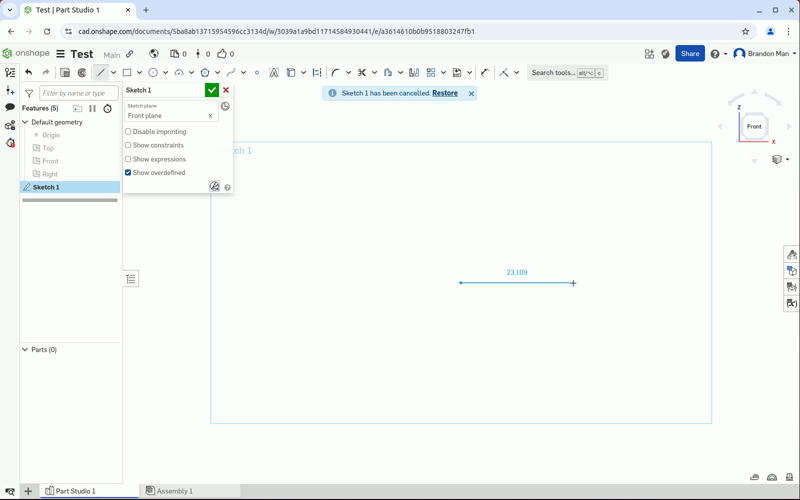
click(573, 282)
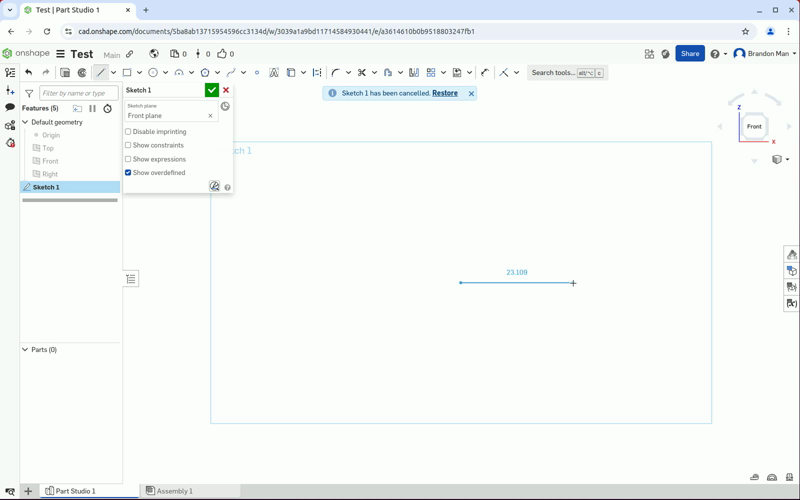
key_up(shift)
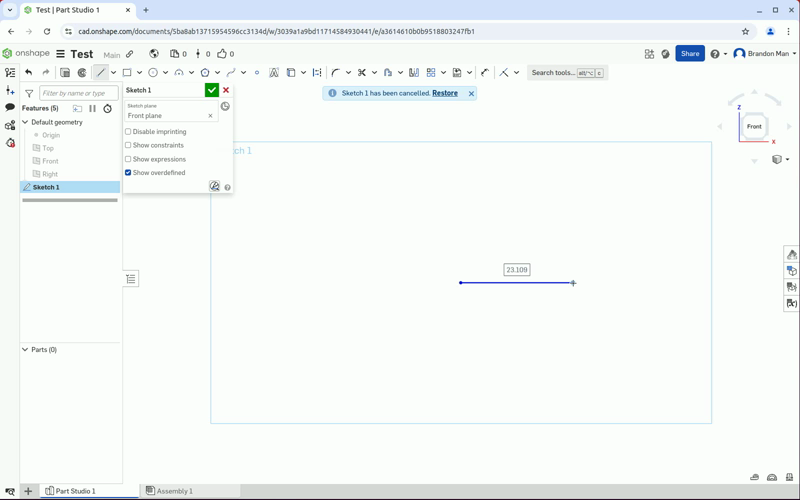
key_down(shift)
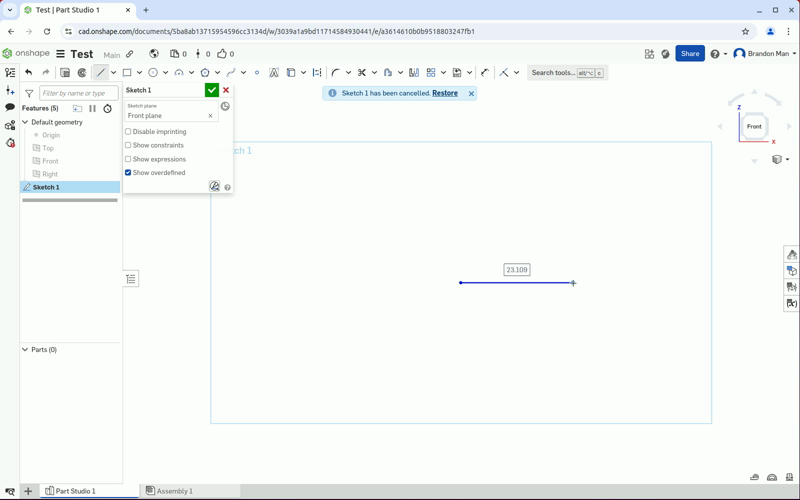
mouse_move(573, 208)
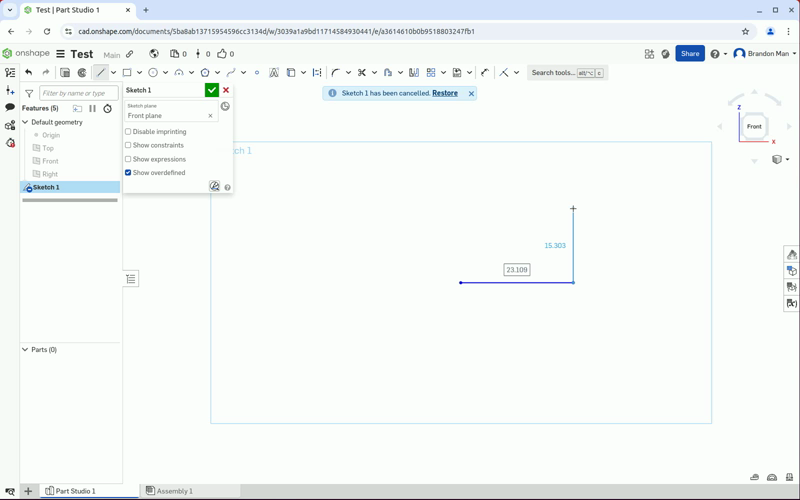
click(573, 208)
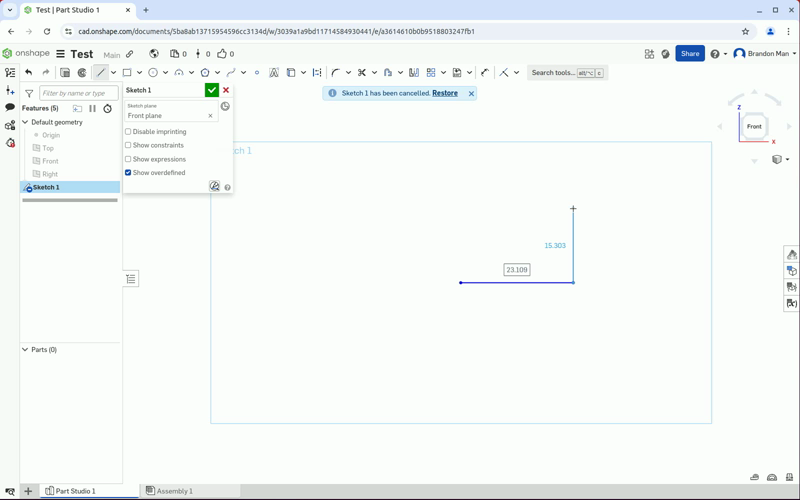
key_up(shift)
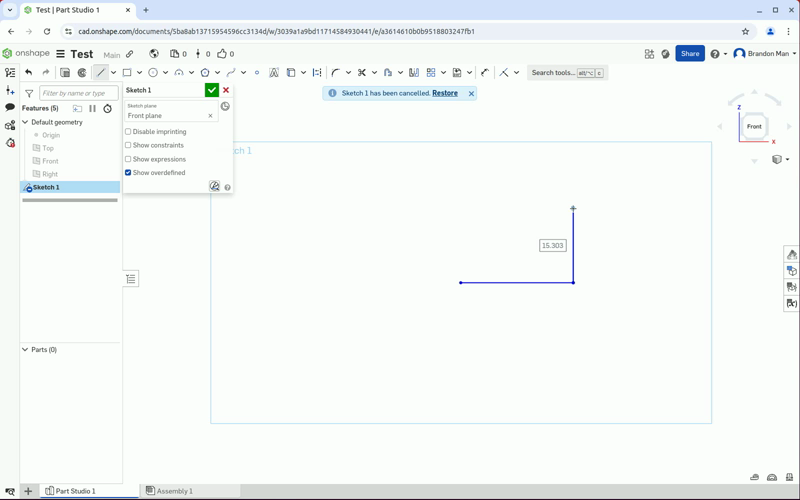
key_down(shift)
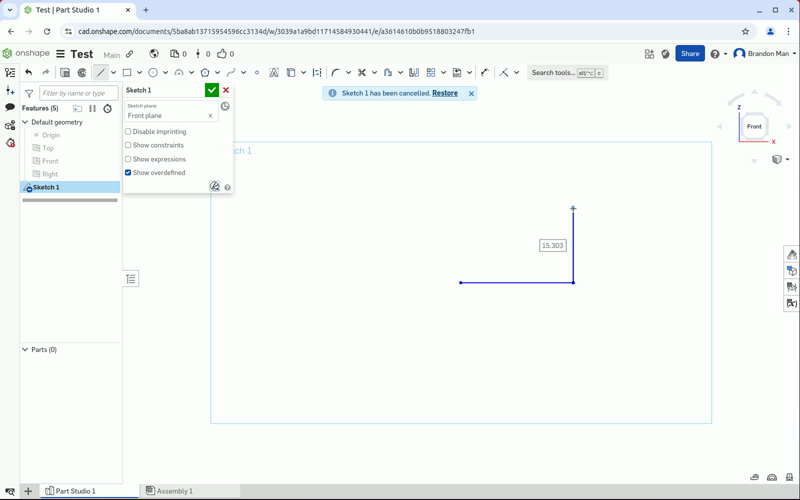
mouse_move(460, 208)
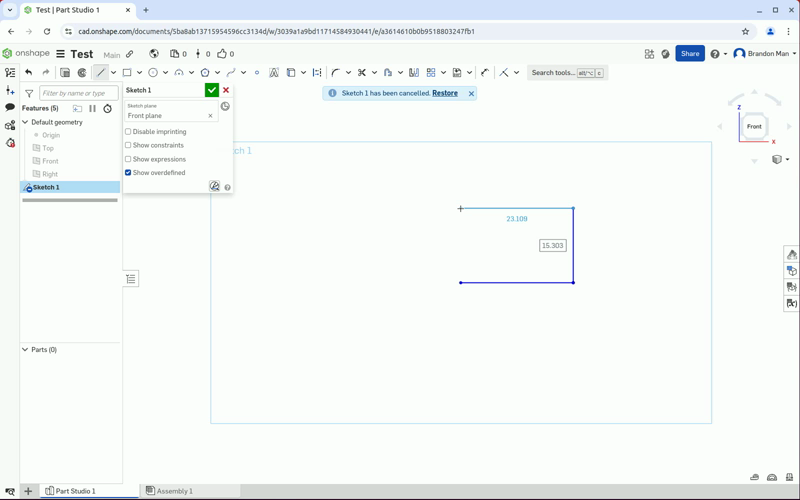
click(460, 208)
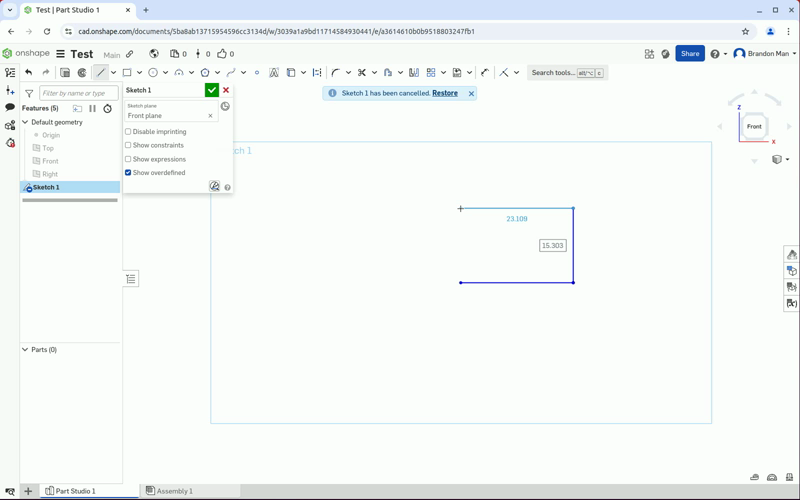
key_up(shift)
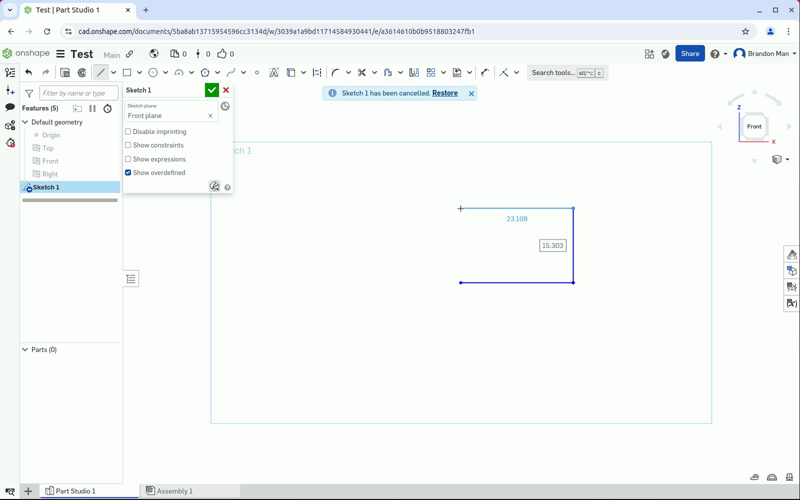
key_down(shift)
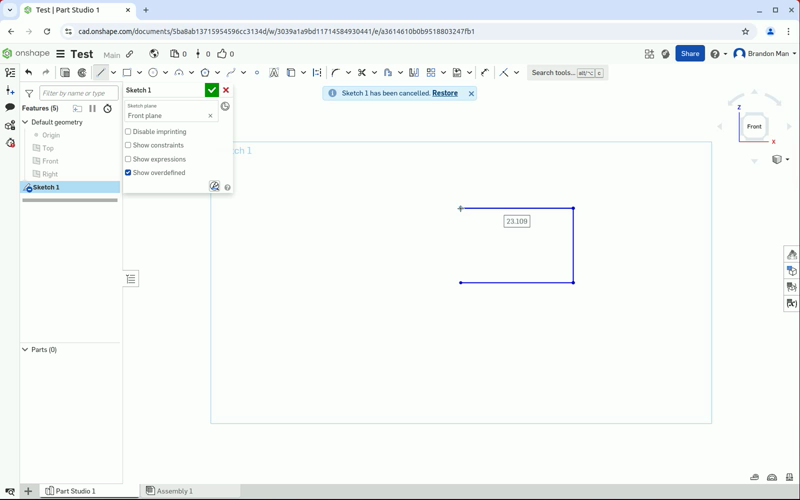
mouse_move(460, 282)
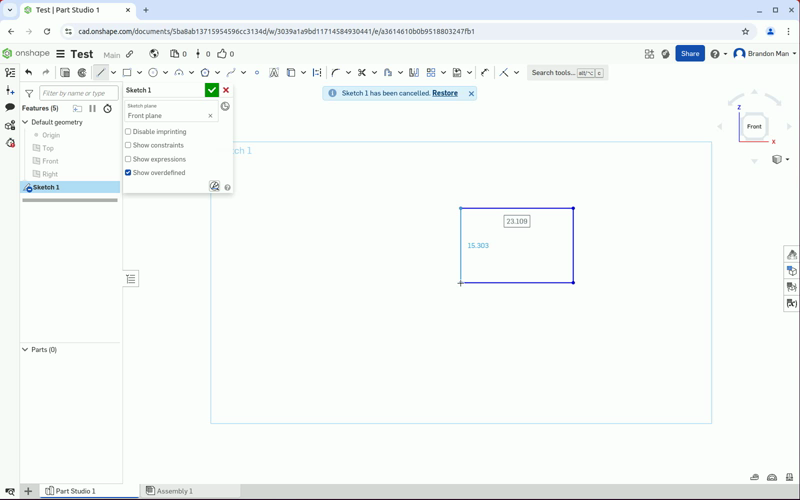
key_up(shift)
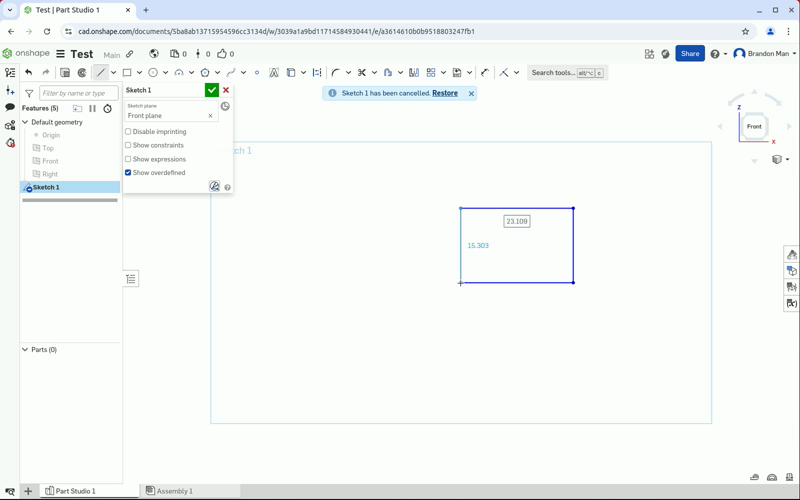
click(460, 282)
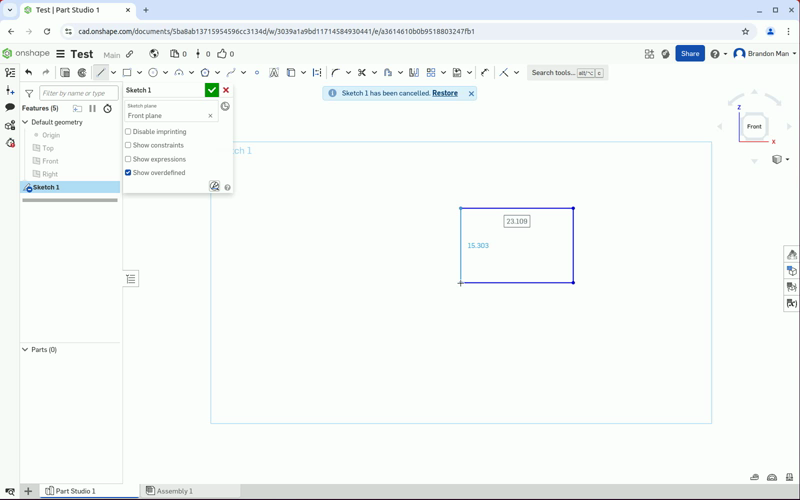
key(esc)
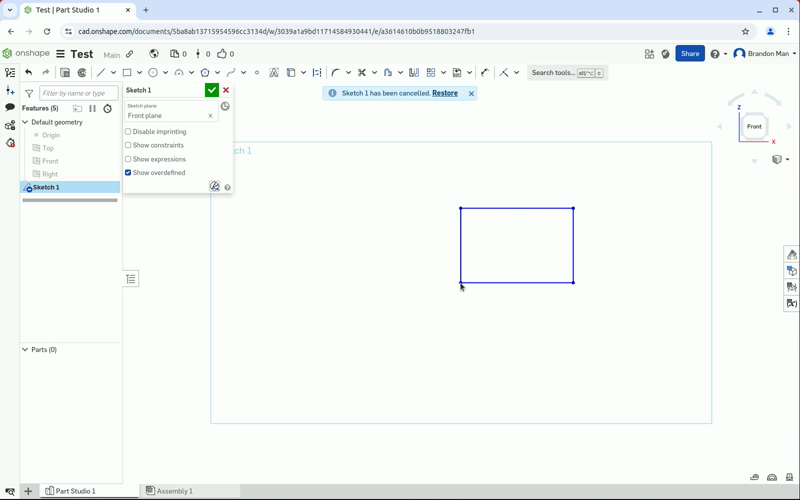
mouse_move(541, 245)
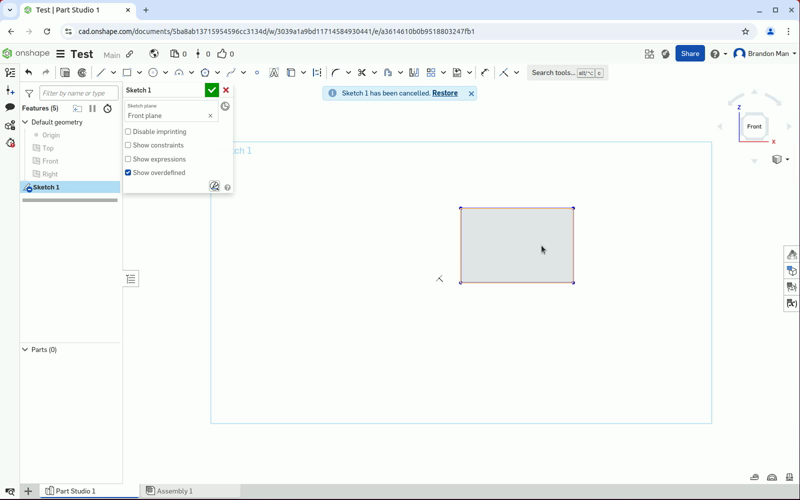
click(541, 245)
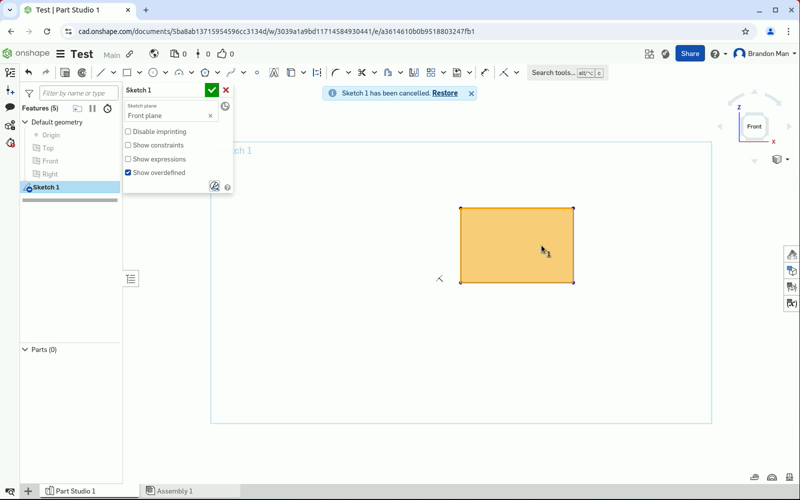
mouse_move(73, 352)
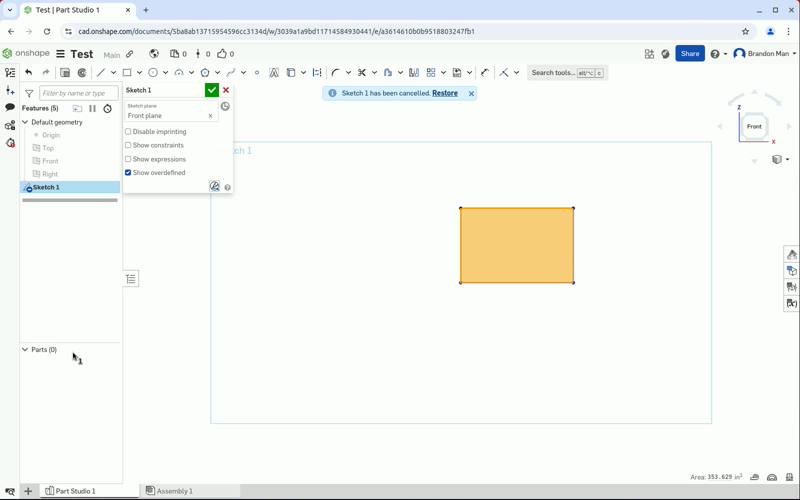
key(shift+y)
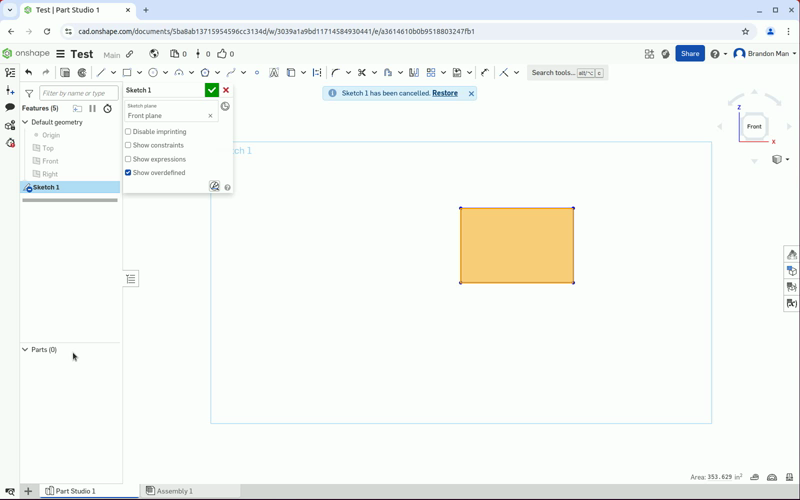
key(shift+e)
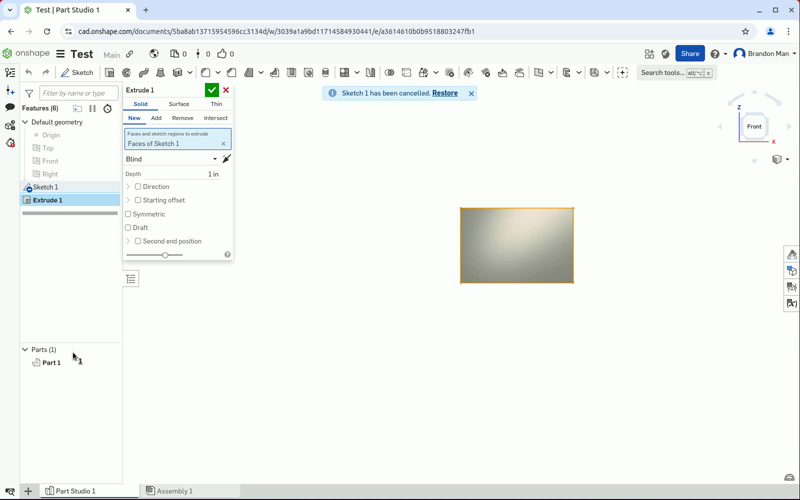
mouse_move(143, 106)
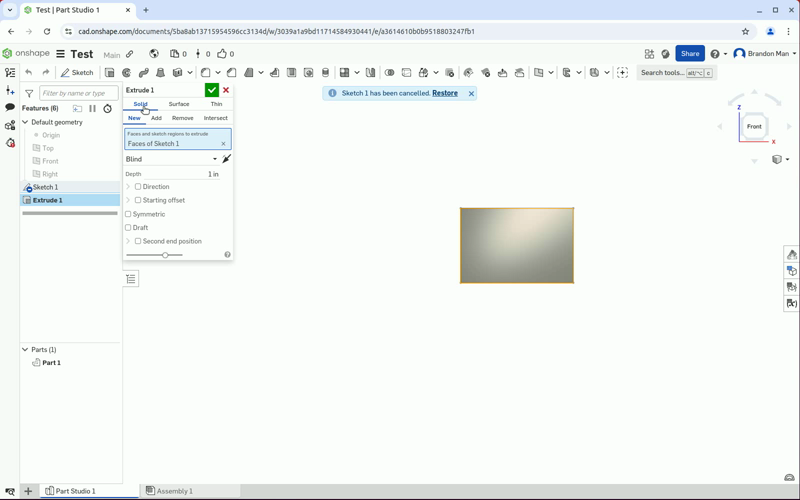
click(143, 106)
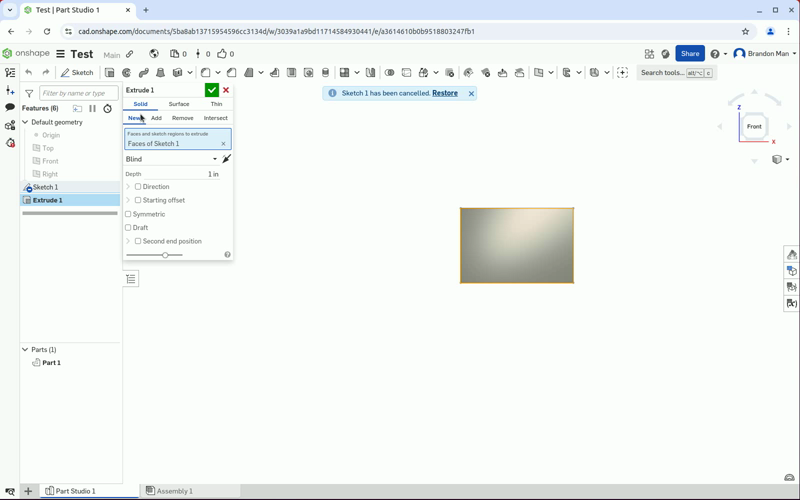
mouse_move(137, 120)
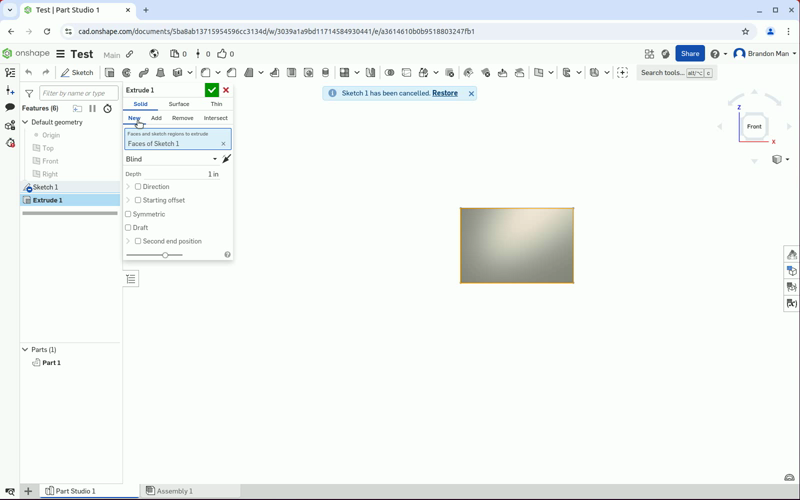
click(137, 120)
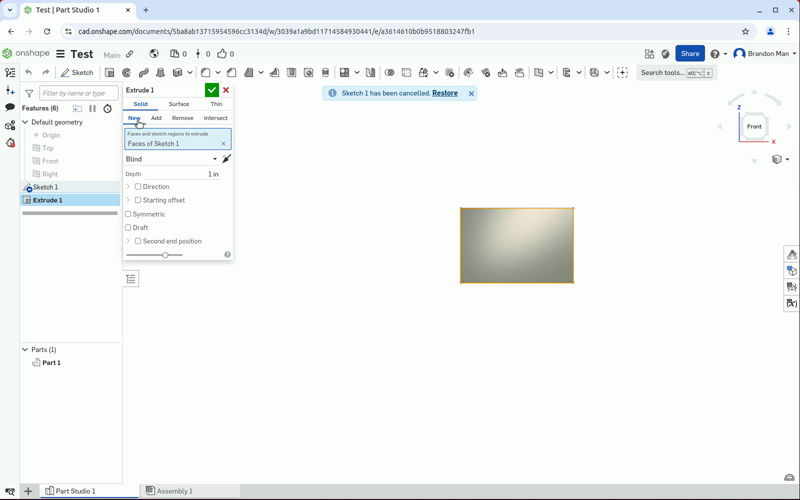
key(tab, 4)
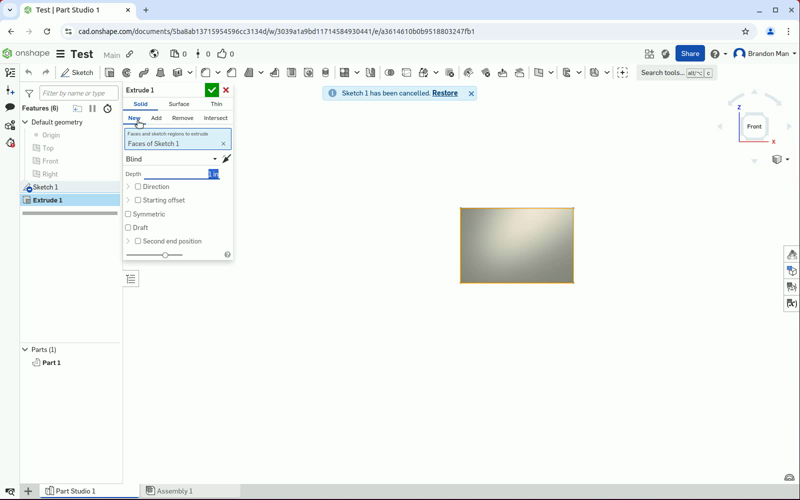
text(15.405)
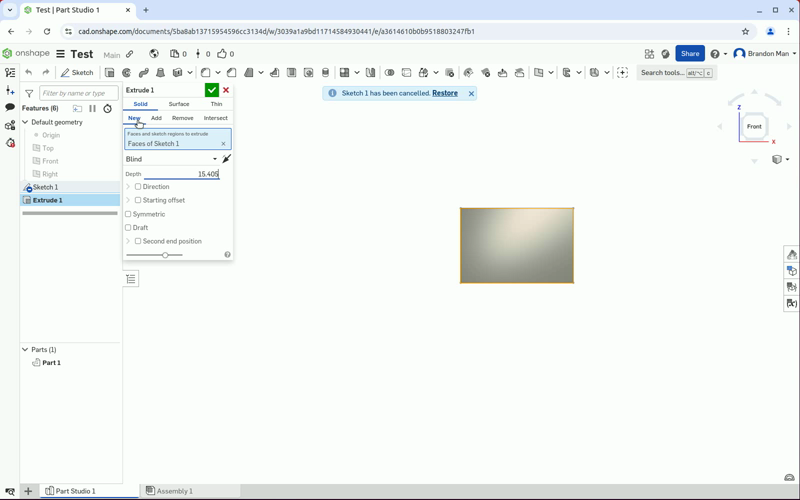
key(enter)
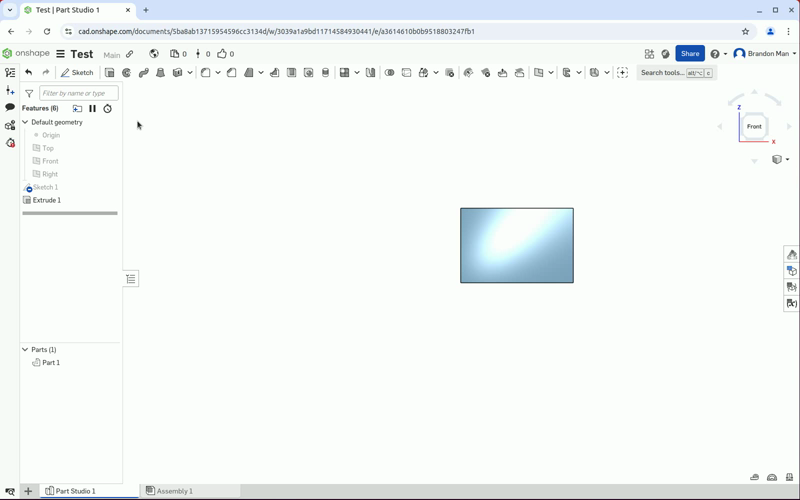
key(shift+h)
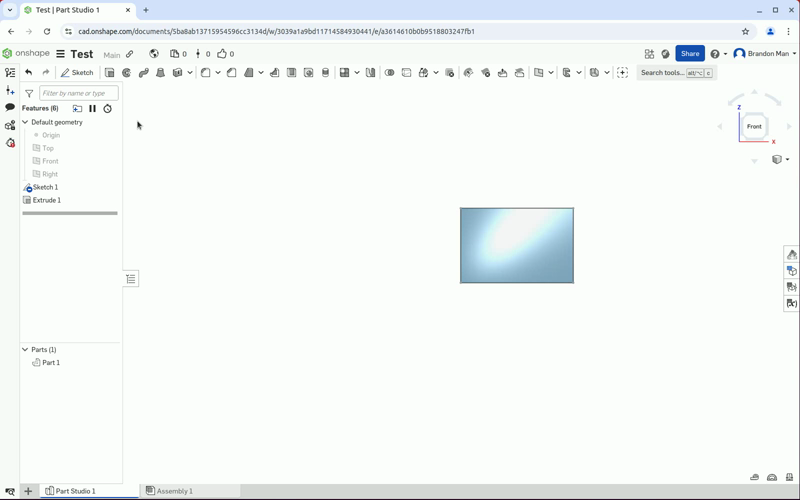
key(shift+h)
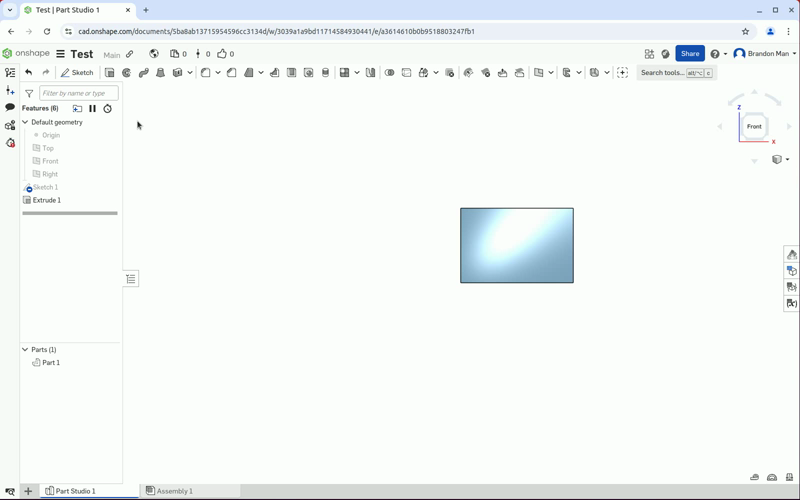
mouse_move(73, 189)
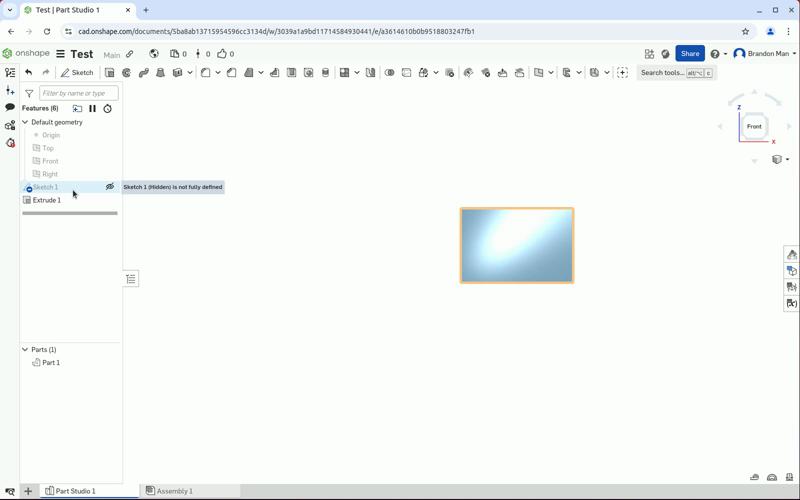
click(73, 189)
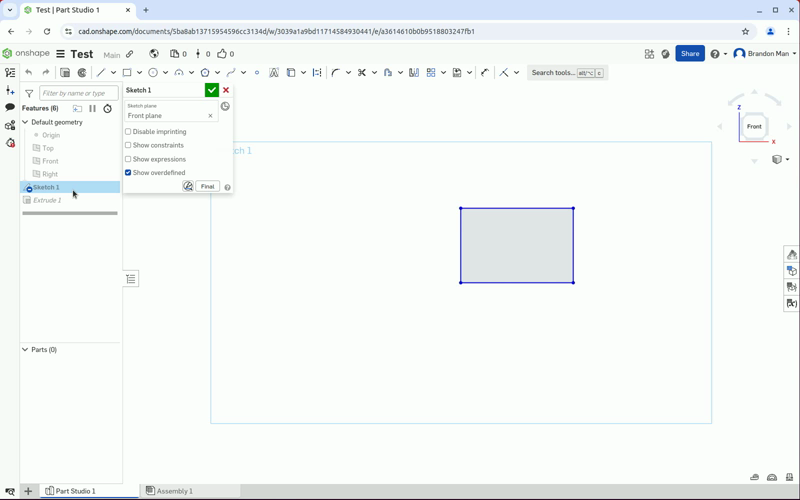
mouse_move(229, 92)
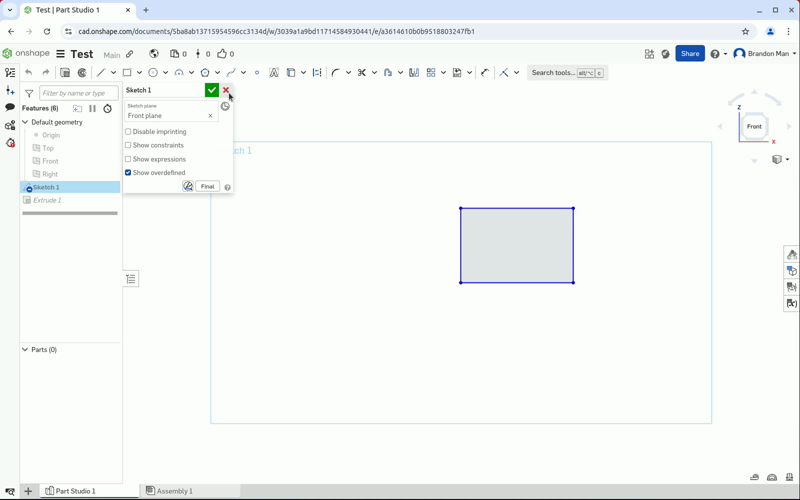
click(229, 92)
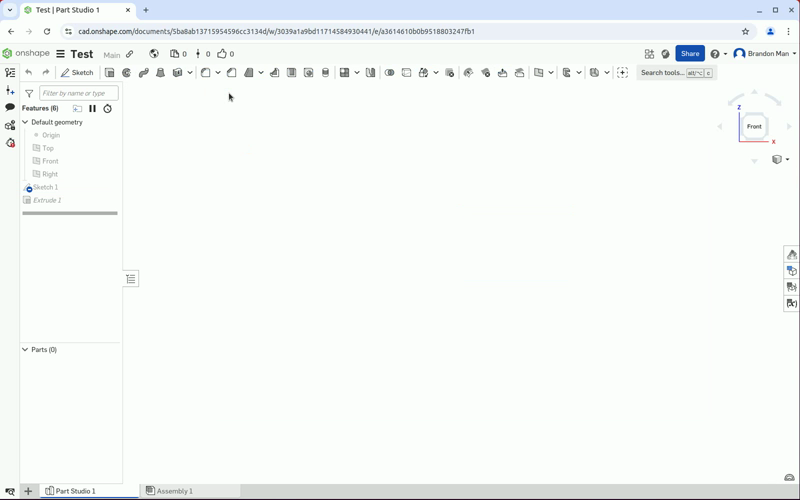
mouse_move(73, 352)
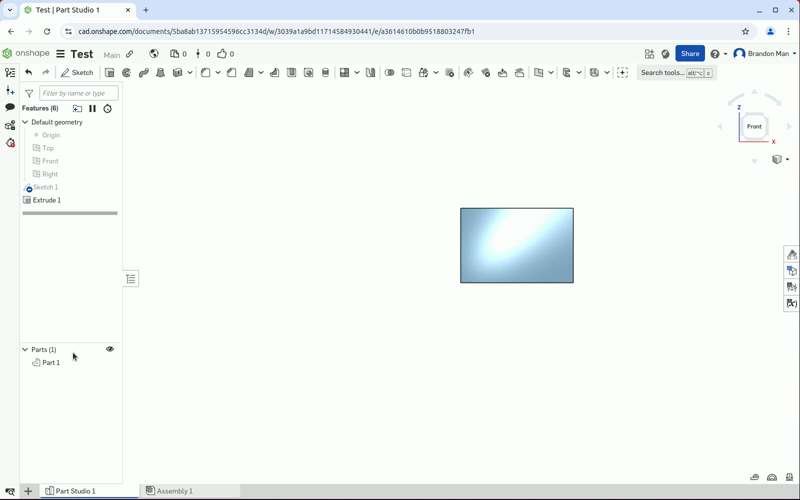
key(y)
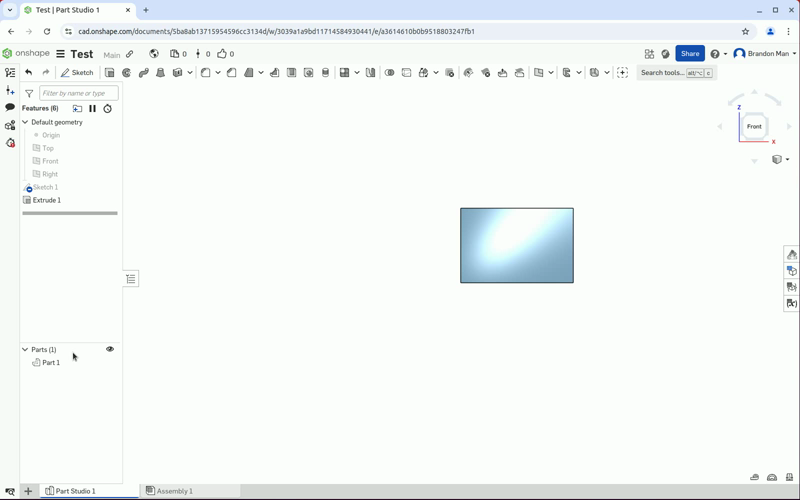
key(shift+p)
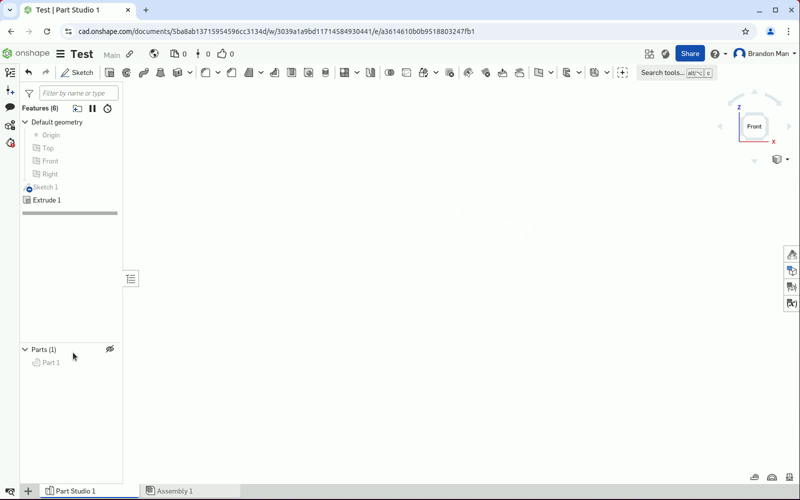
key(space)
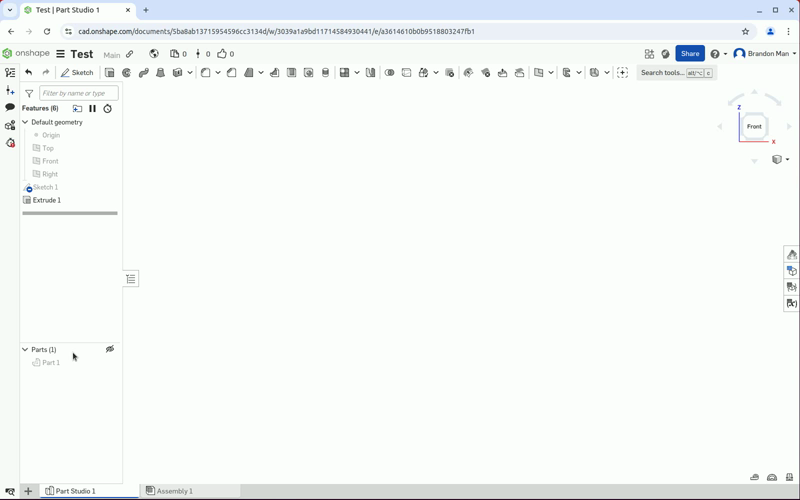
key_down(shift)
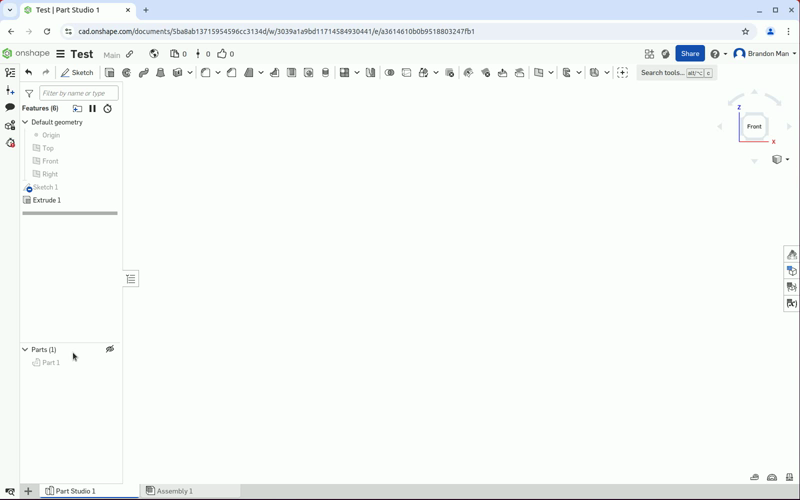
key(down)
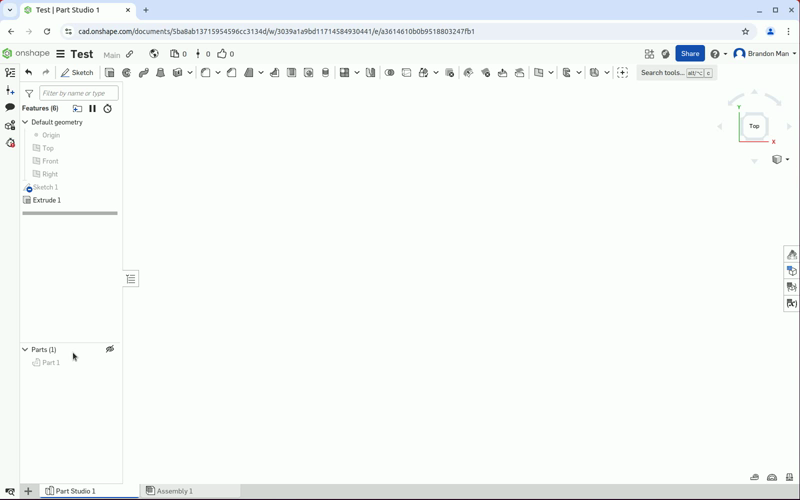
key_up(shift)
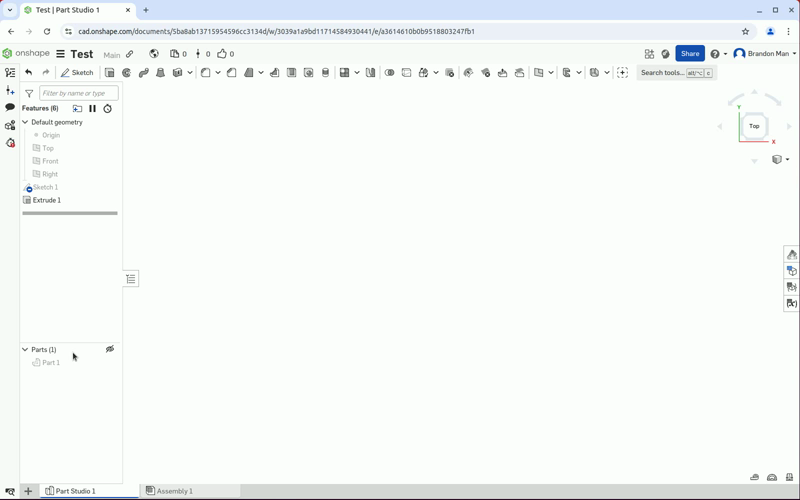
mouse_move(73, 352)
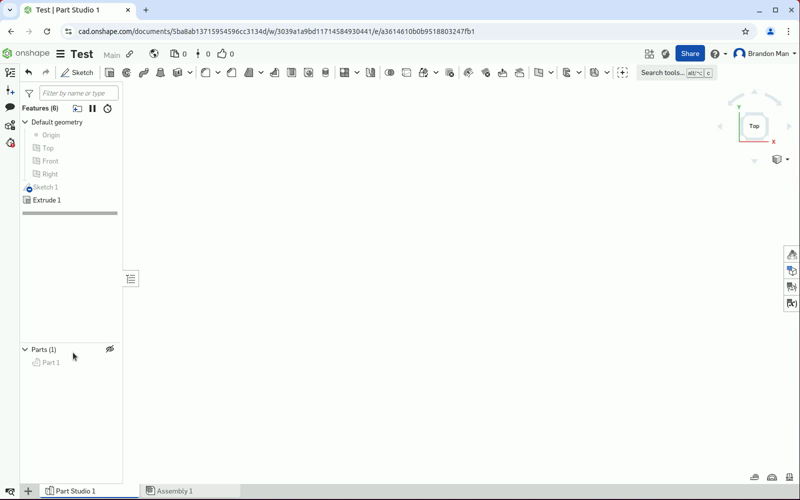
key(shift+y)
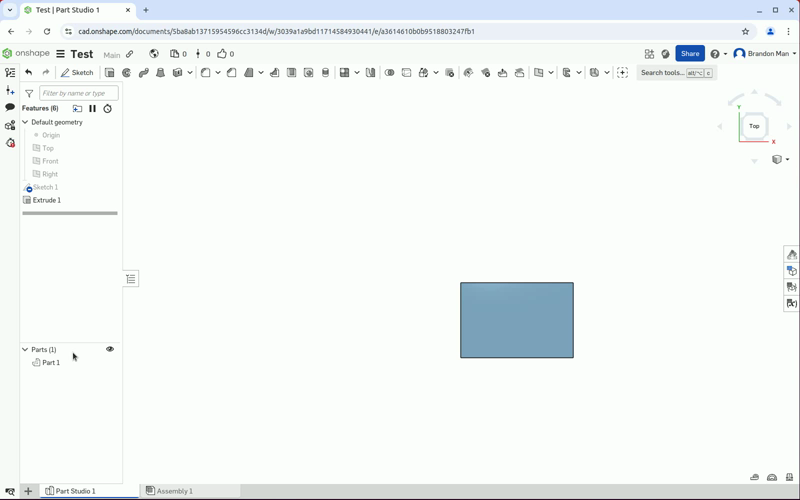
mouse_move(541, 75)
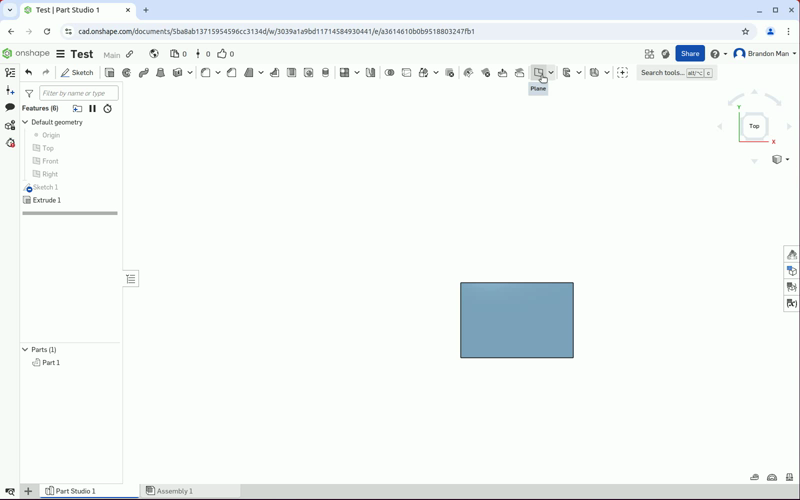
click(541, 75)
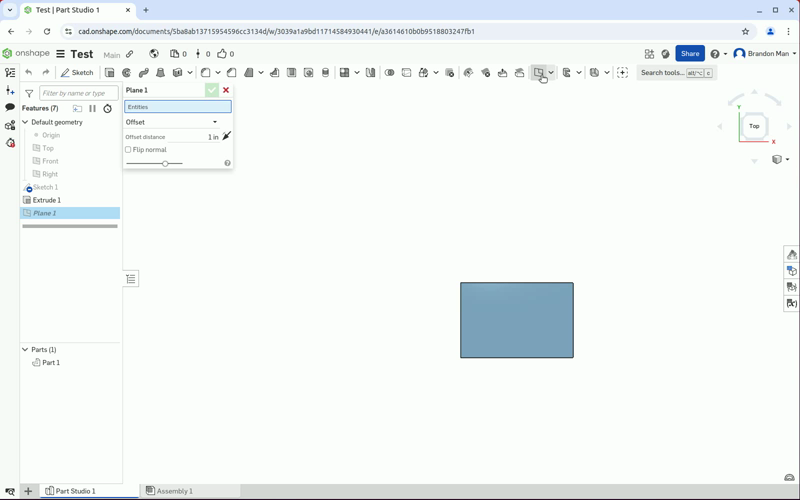
mouse_move(73, 150)
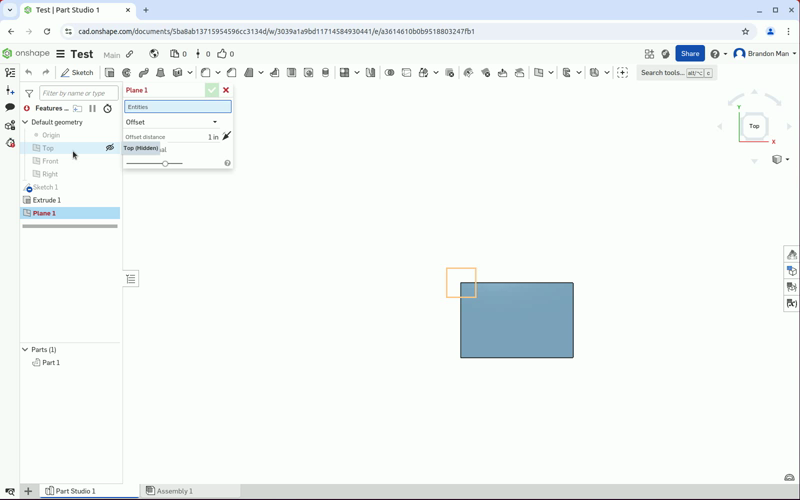
click(73, 150)
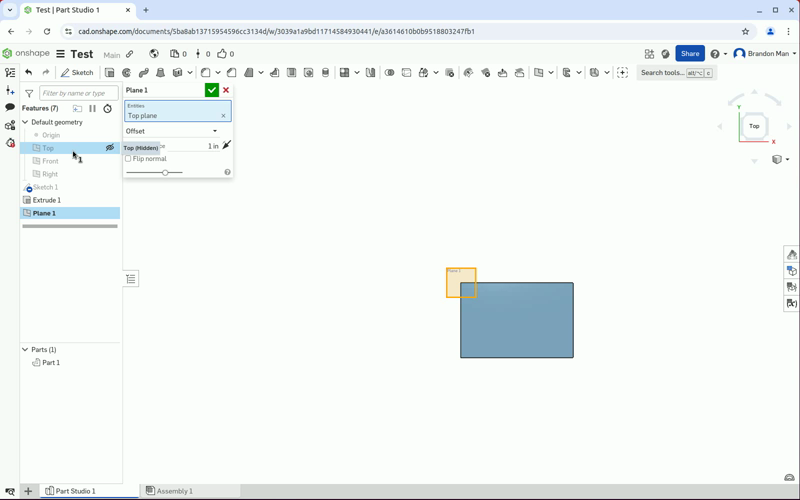
key(tab, 2)
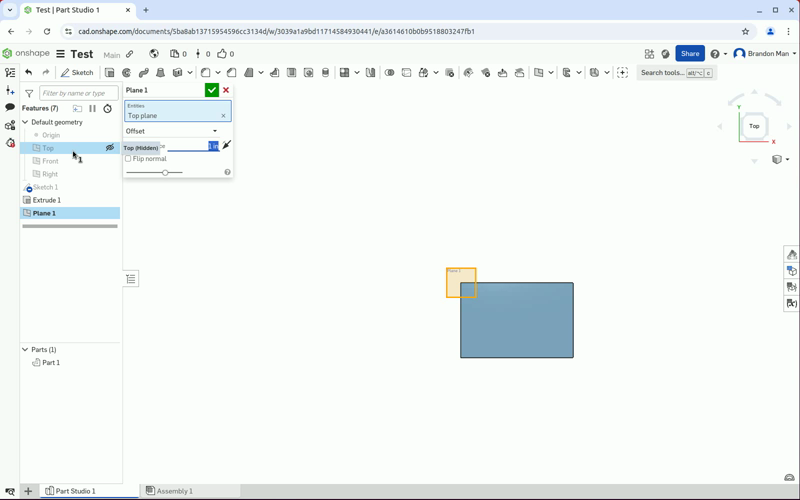
text(15.405)
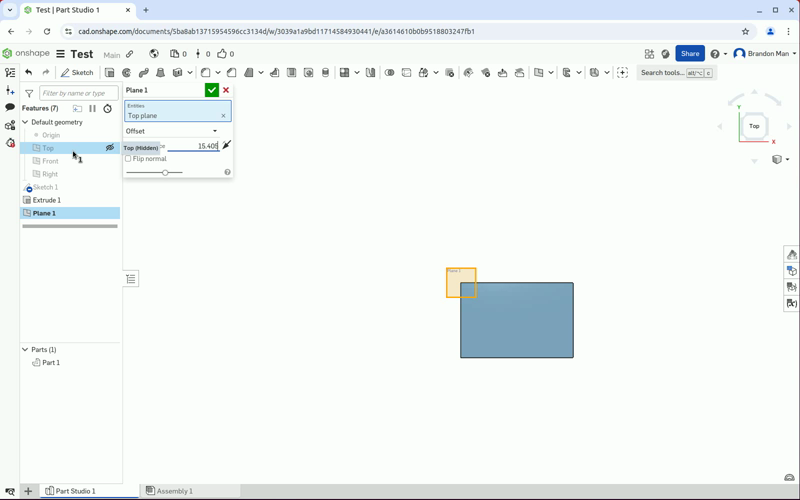
key(enter, 2)
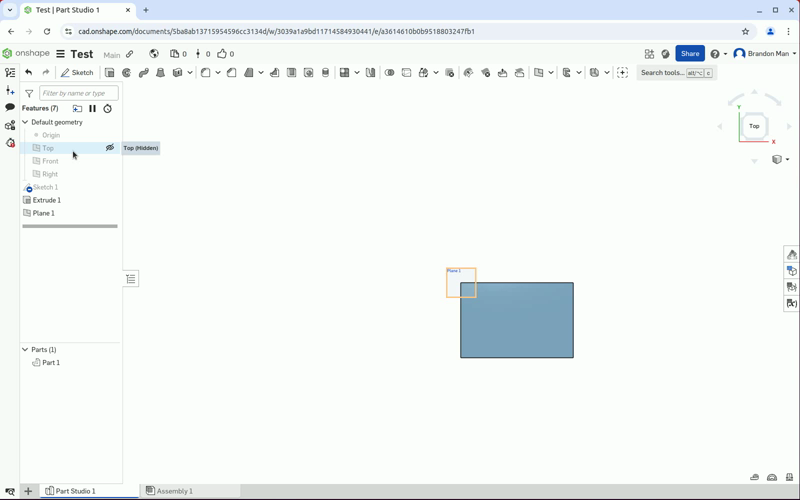
key(shift+s)
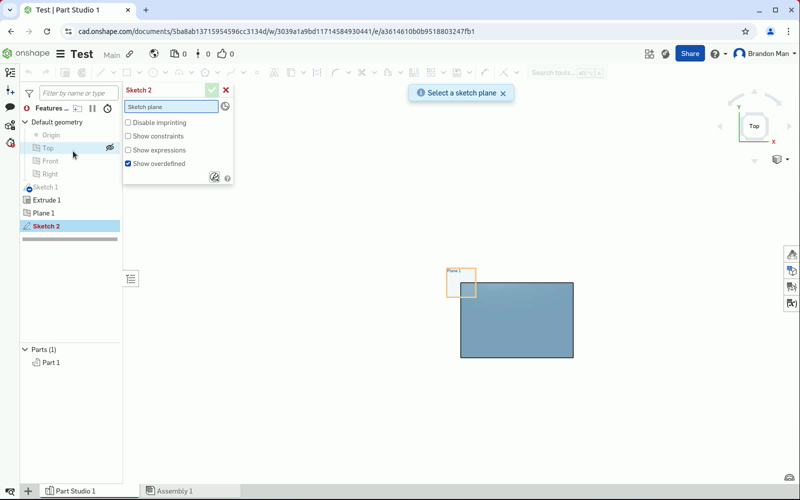
mouse_move(73, 215)
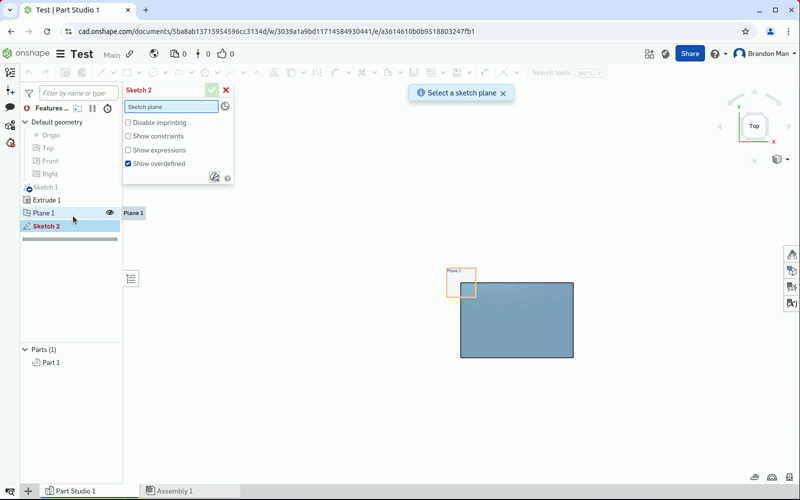
click(73, 215)
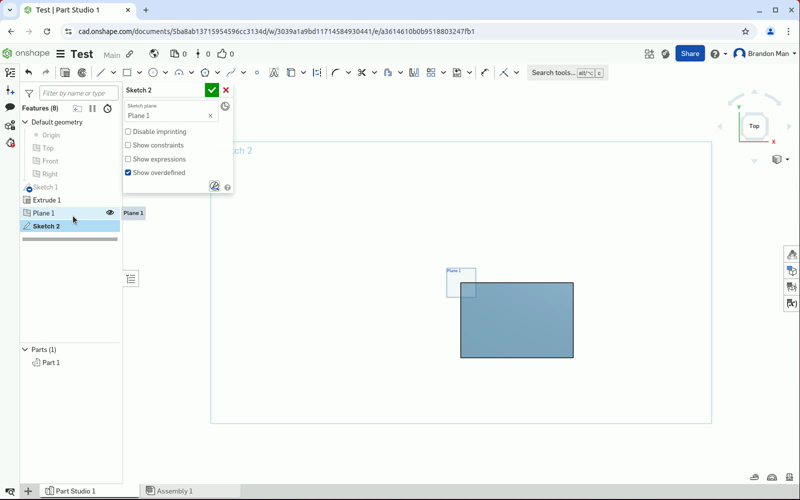
mouse_move(73, 352)
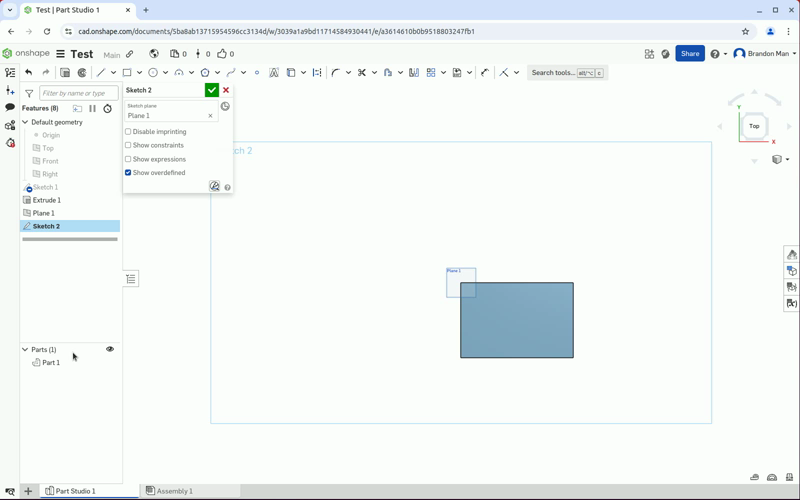
key(y)
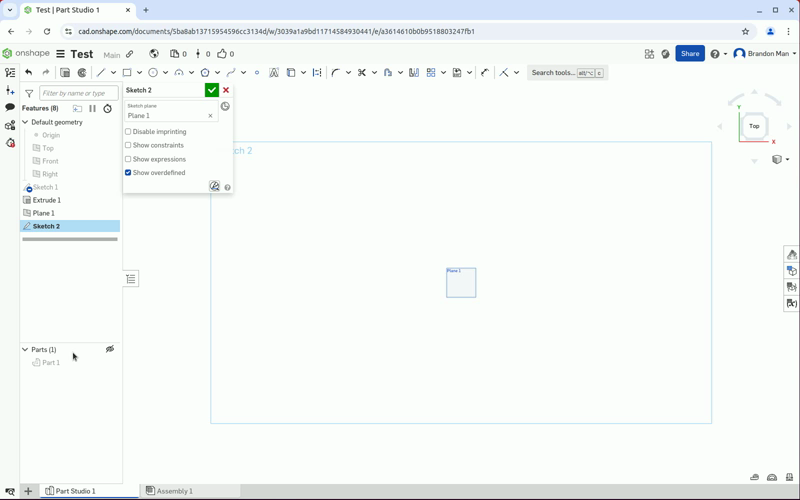
key(l)
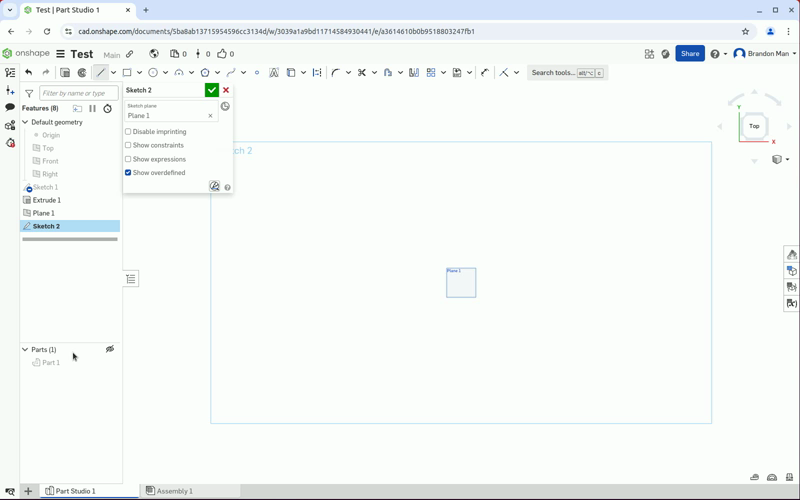
key_down(shift)
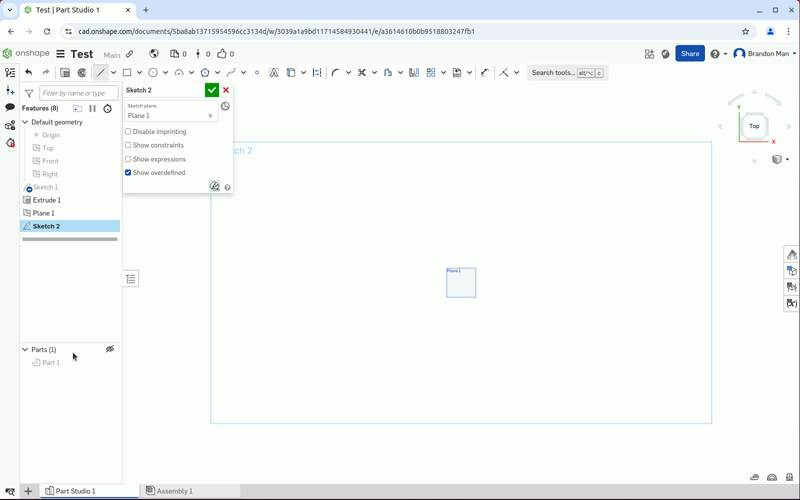
mouse_move(535, 357)
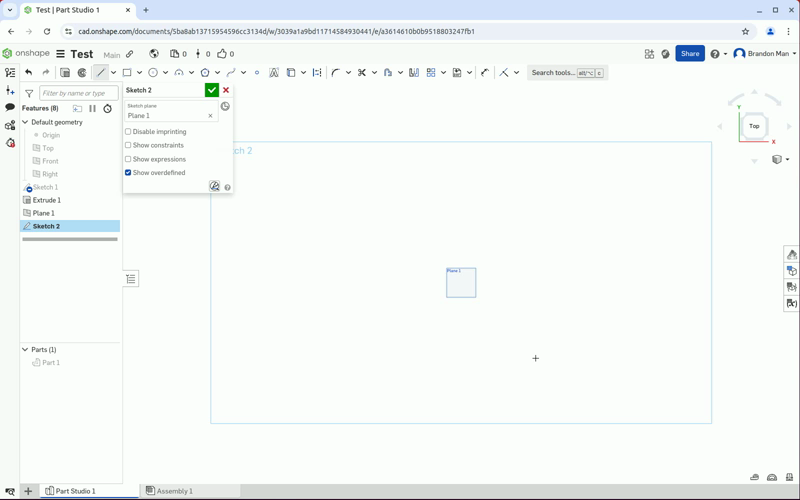
click(535, 357)
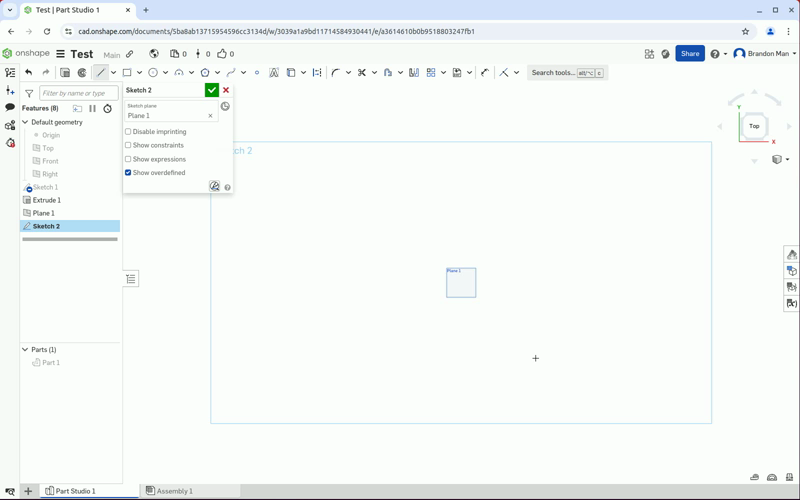
key_up(shift)
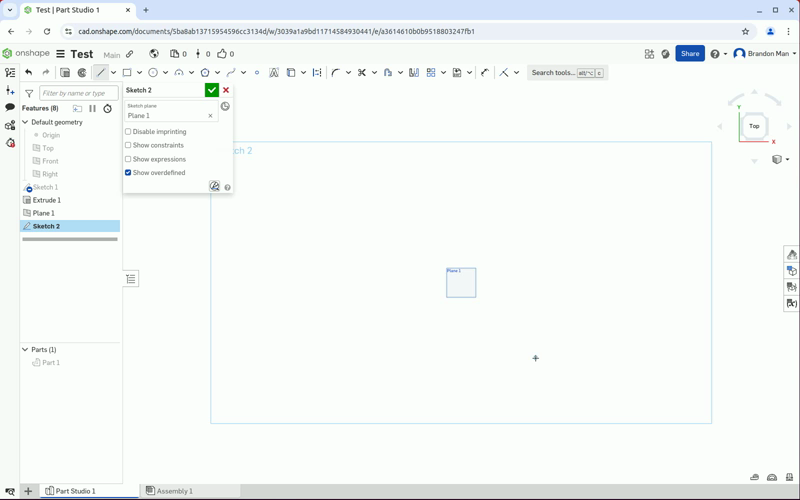
key_down(shift)
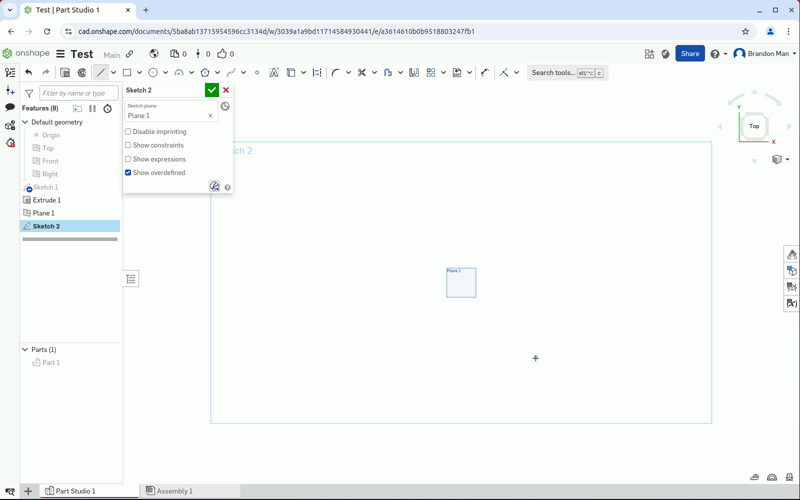
mouse_move(565, 357)
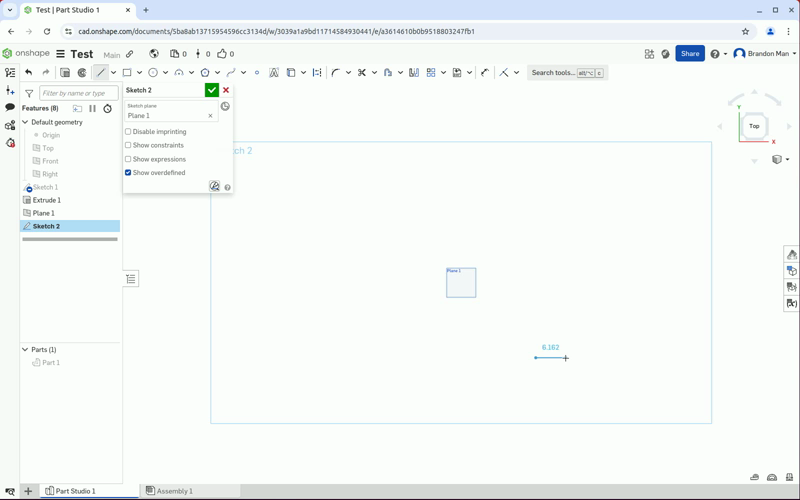
mouse_move(573, 357)
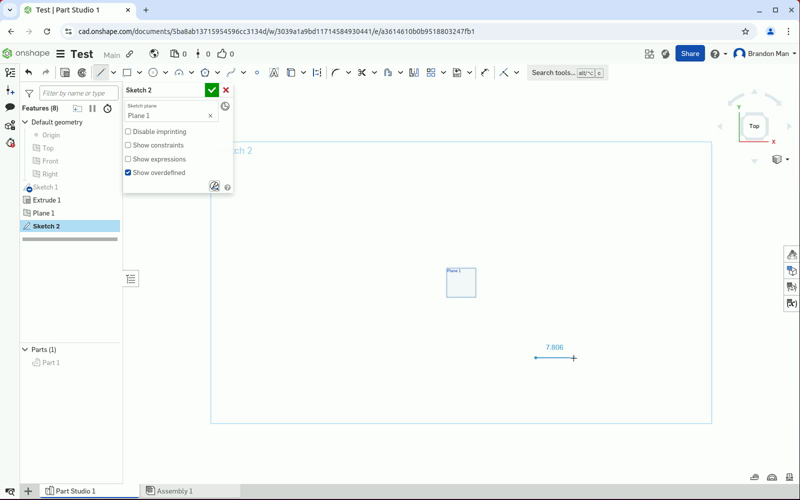
click(573, 357)
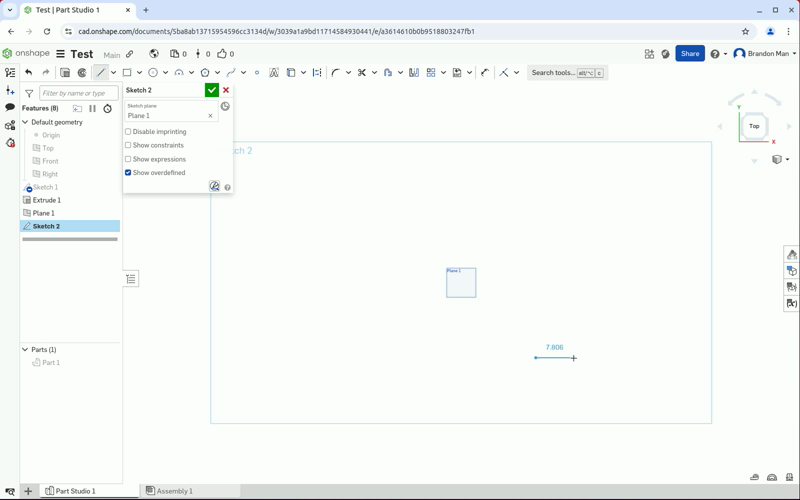
key_up(shift)
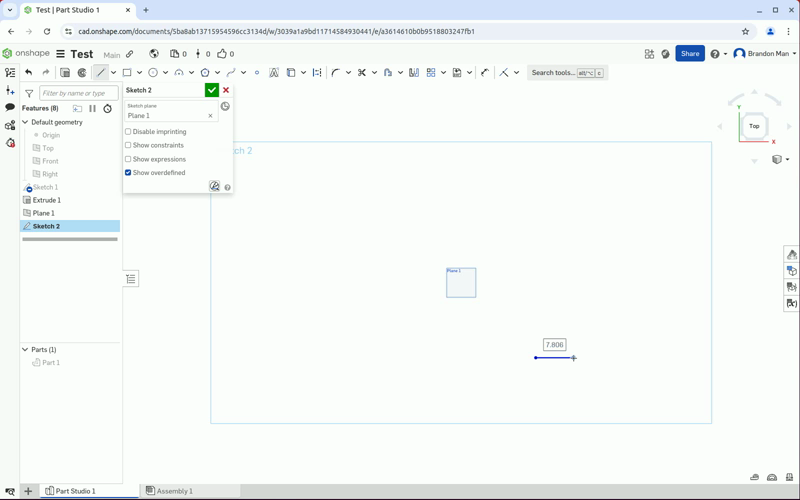
key_down(shift)
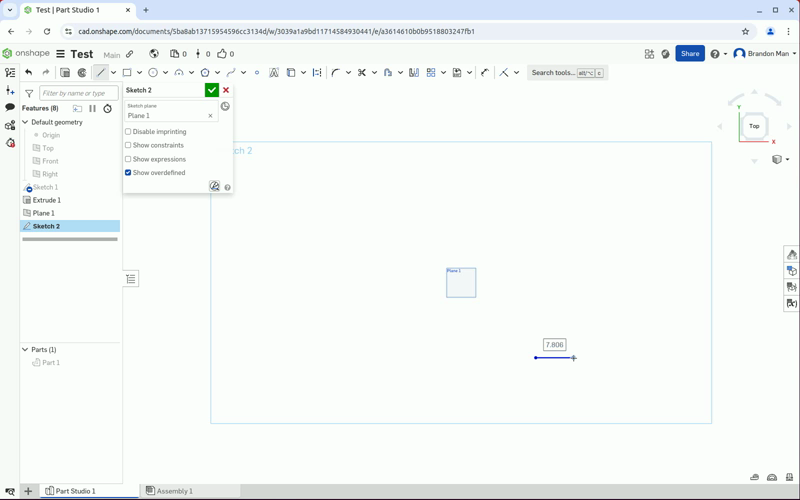
mouse_move(573, 282)
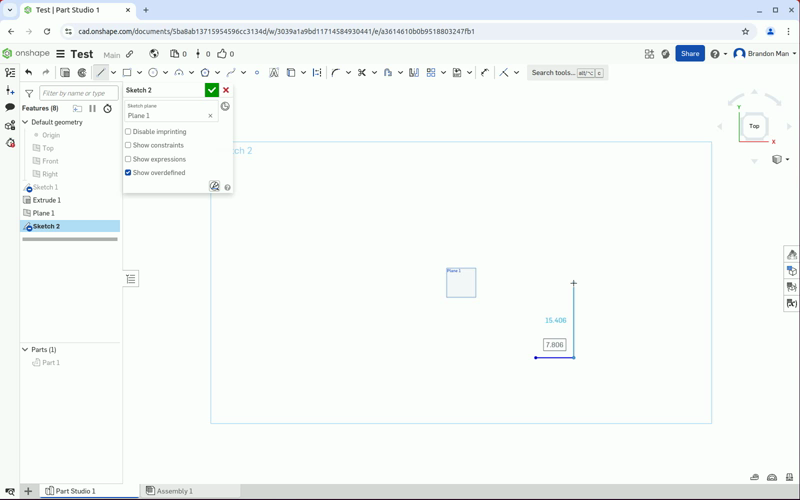
click(573, 282)
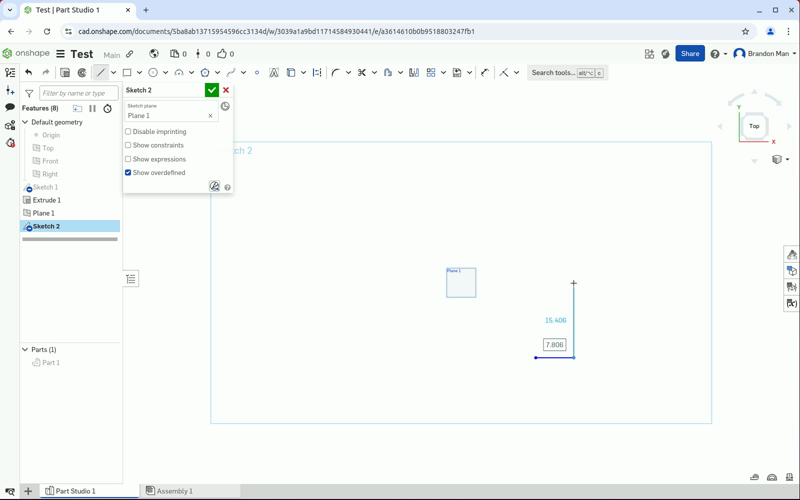
key_up(shift)
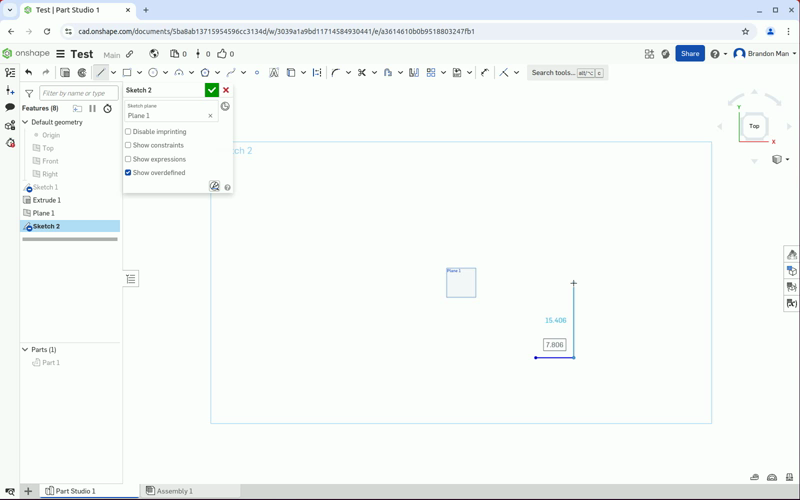
key_down(shift)
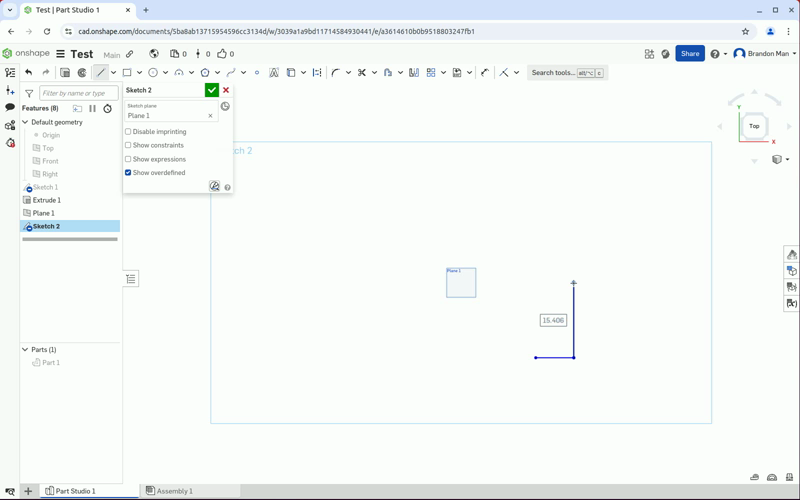
mouse_move(589, 282)
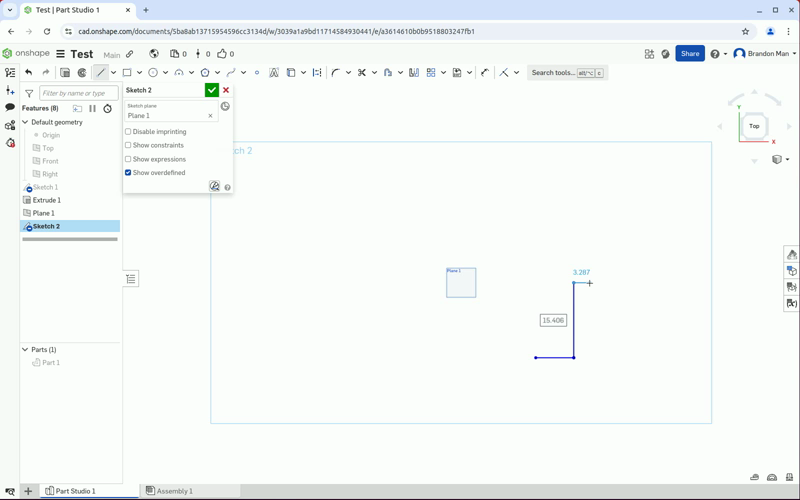
mouse_move(554, 282)
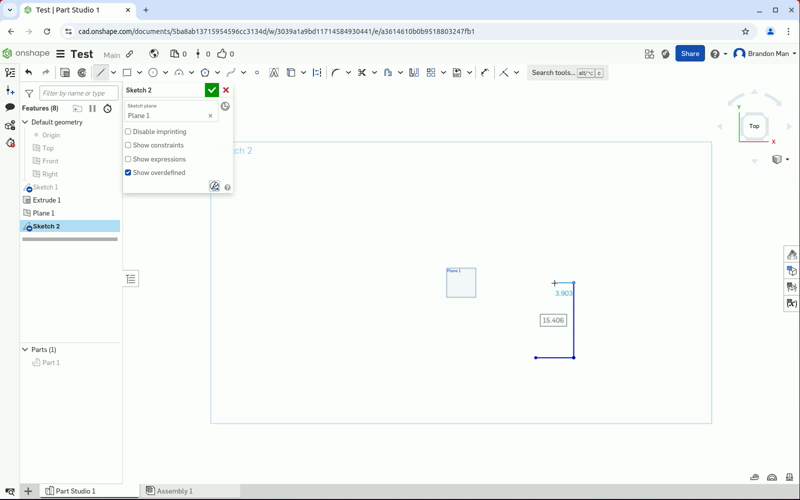
click(554, 282)
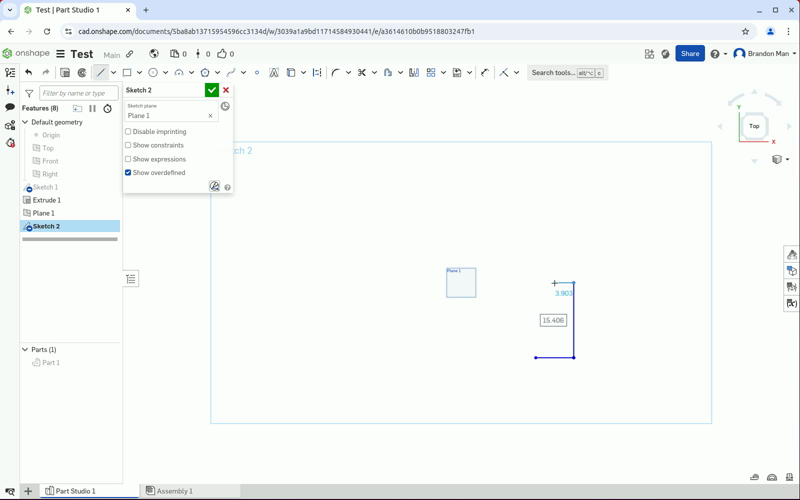
key_up(shift)
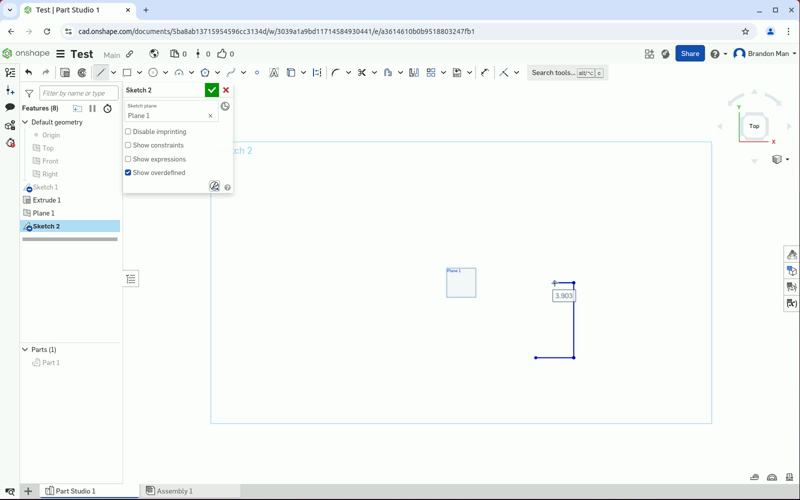
key_down(shift)
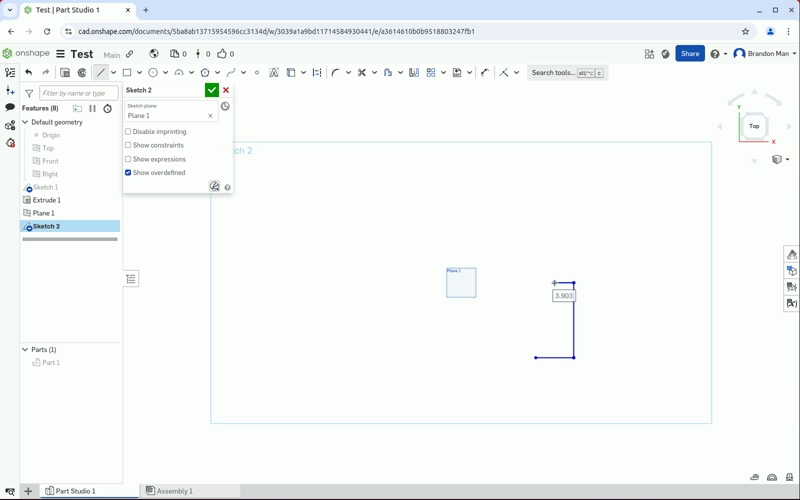
mouse_move(535, 357)
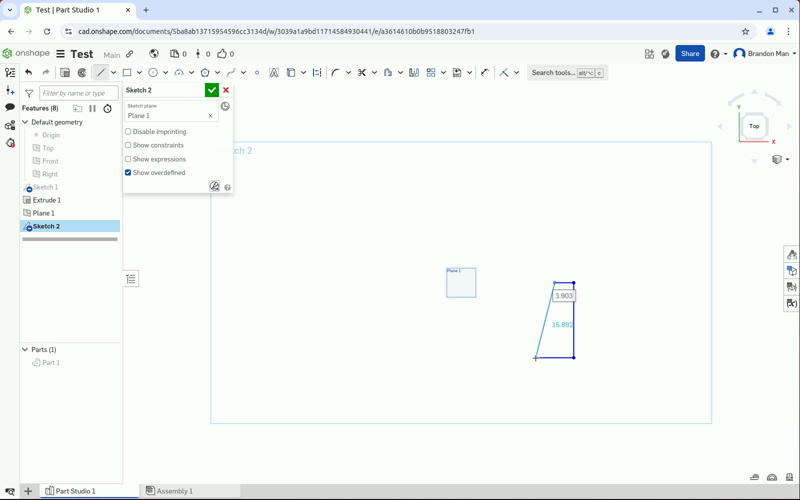
key_up(shift)
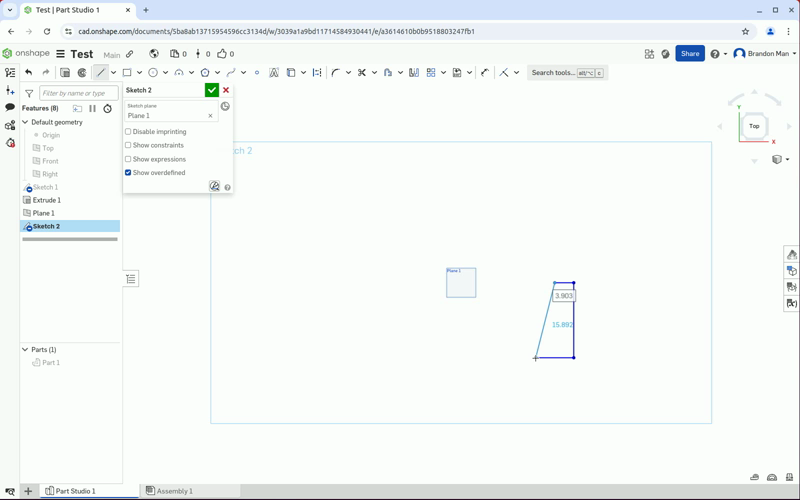
click(535, 357)
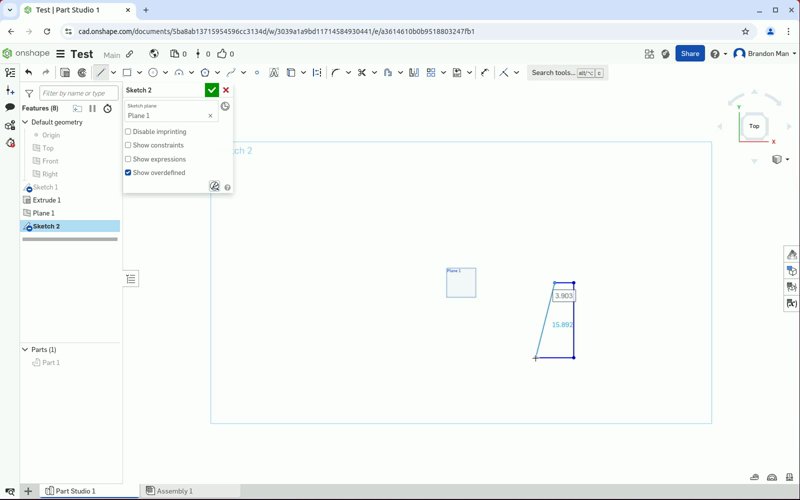
key(esc)
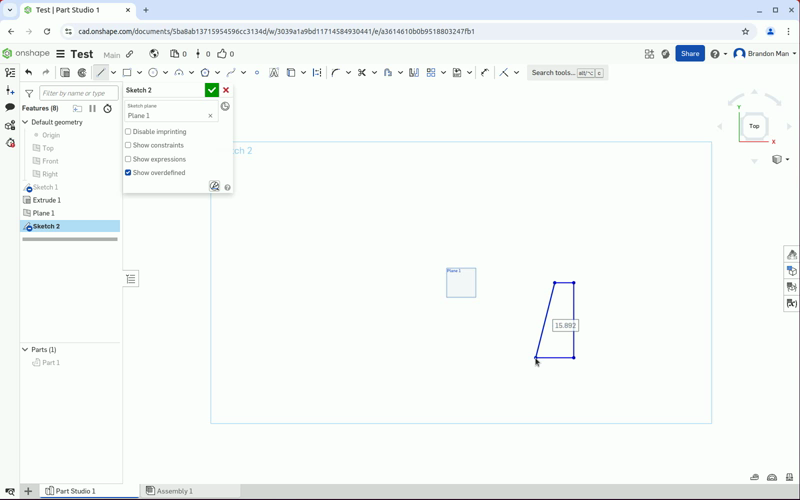
mouse_move(557, 350)
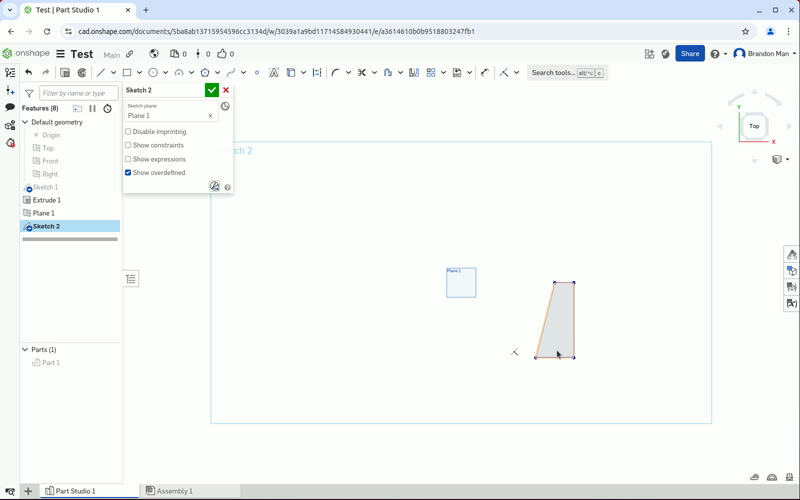
click(557, 350)
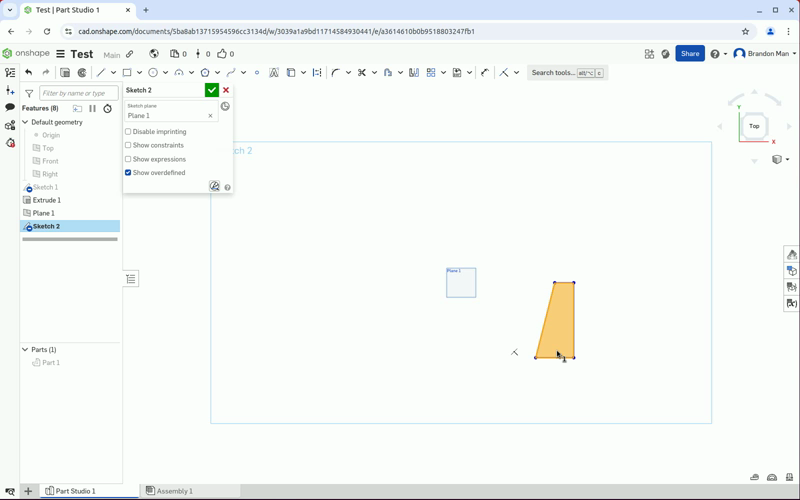
mouse_move(73, 352)
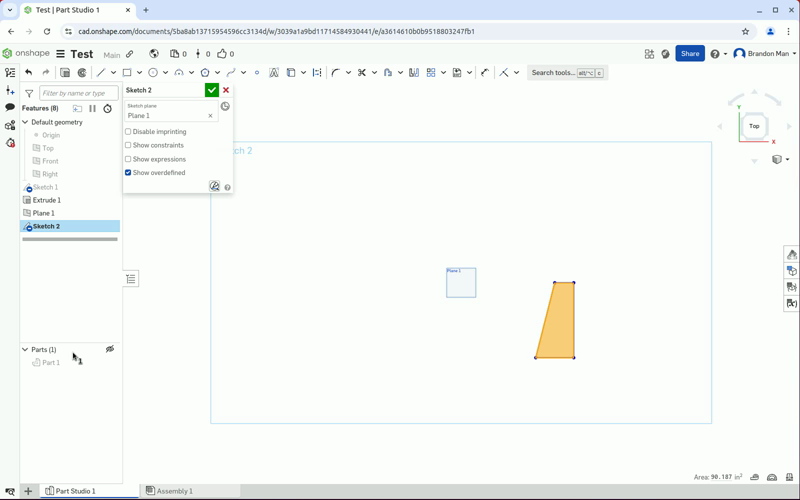
key(shift+y)
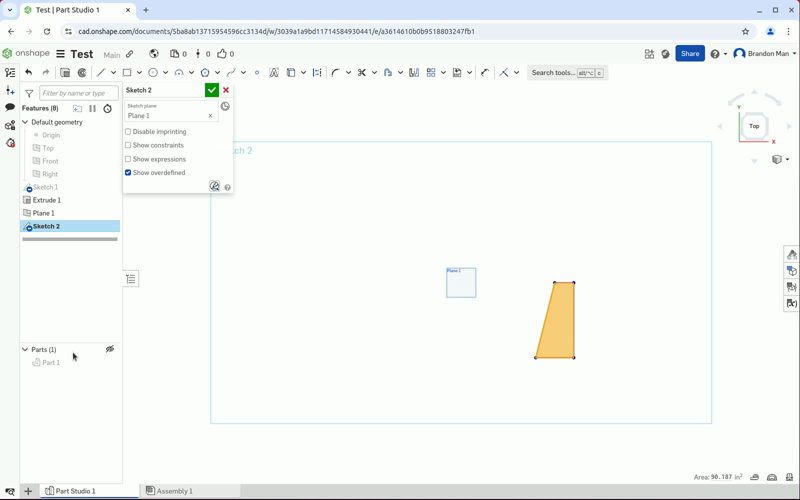
key(shift+e)
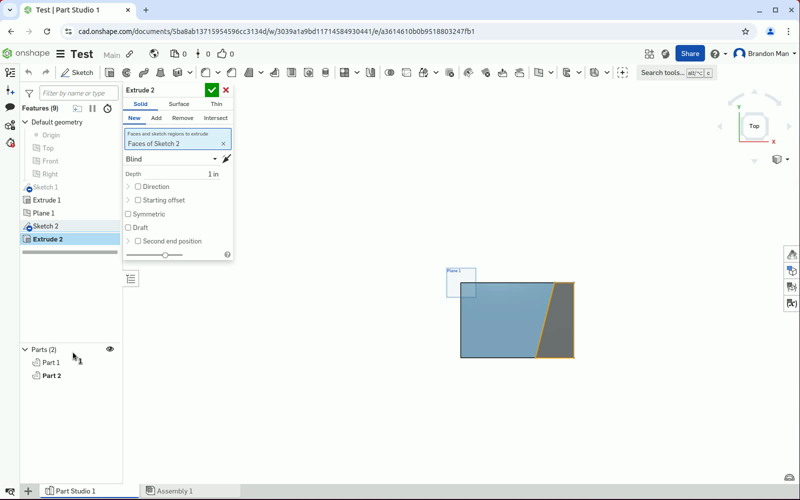
mouse_move(143, 106)
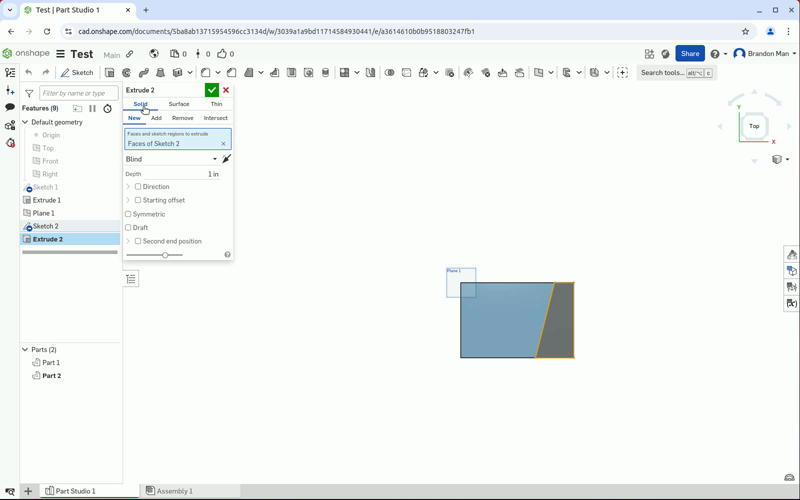
click(143, 106)
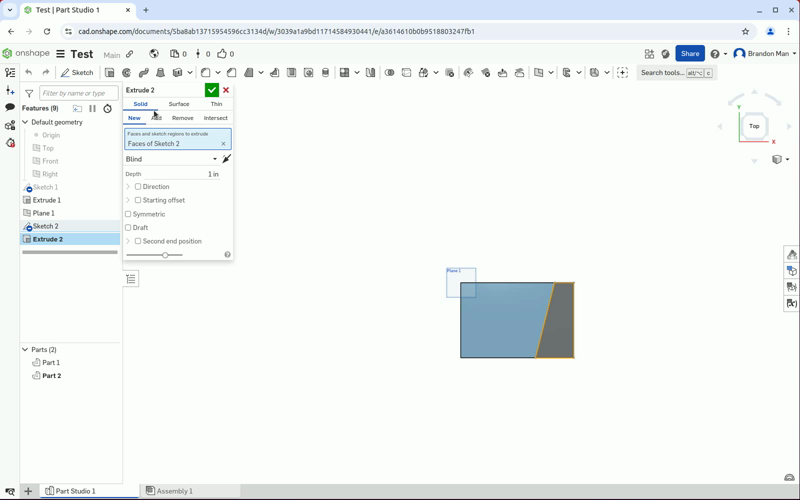
mouse_move(186, 120)
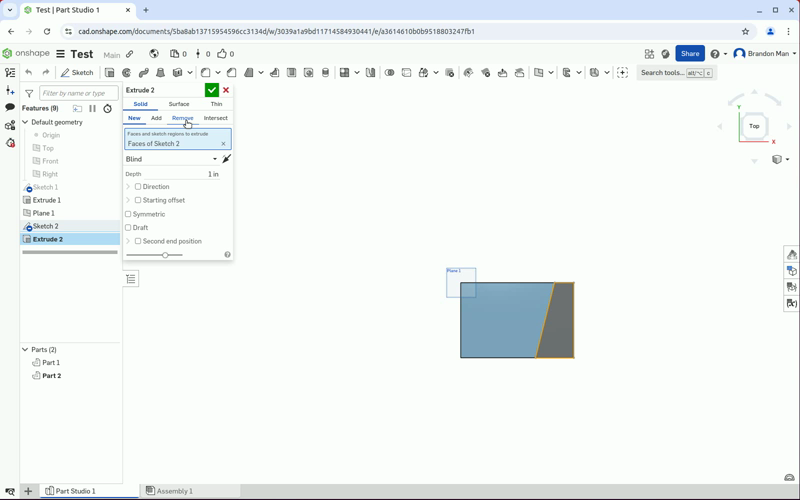
click(186, 120)
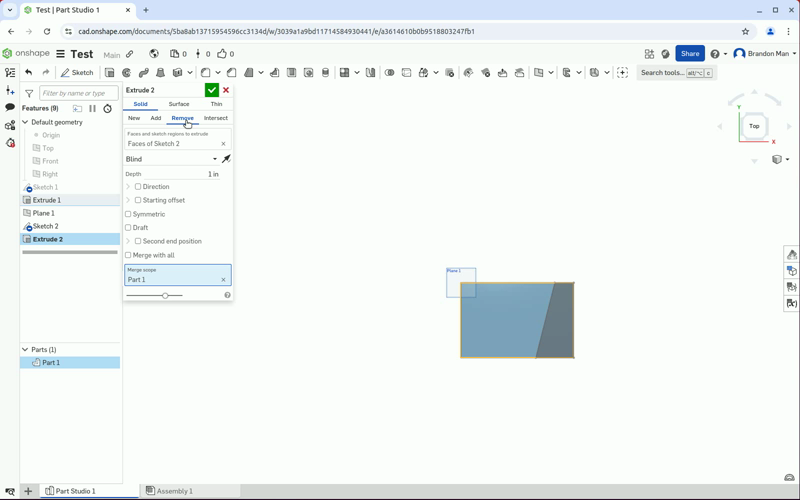
key(tab, 4)
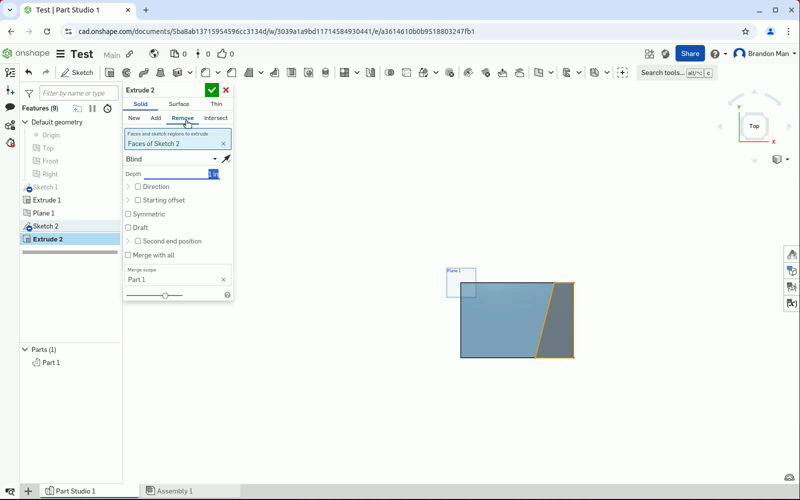
text(3.851)
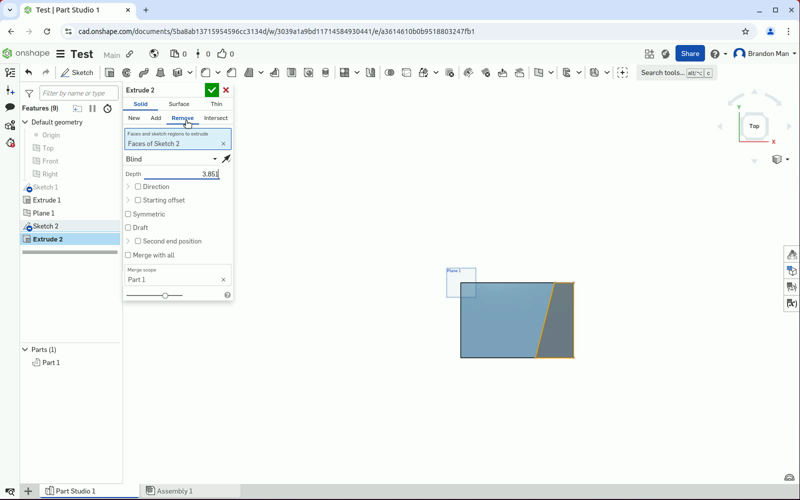
key(tab, 6)
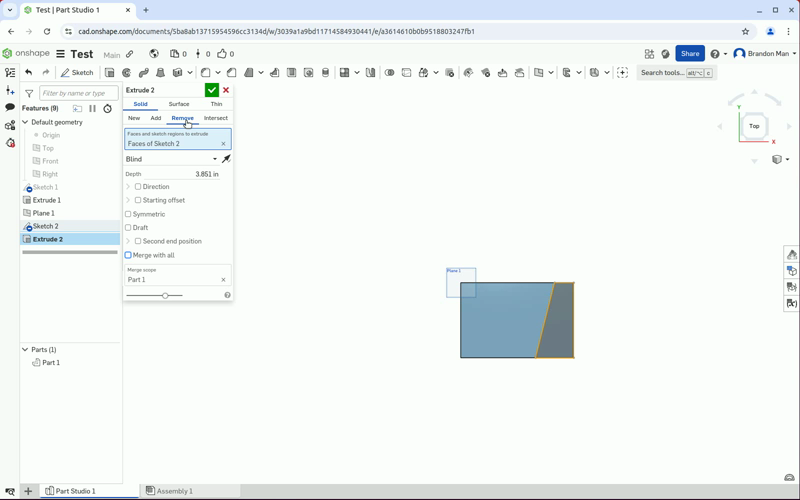
key(space)
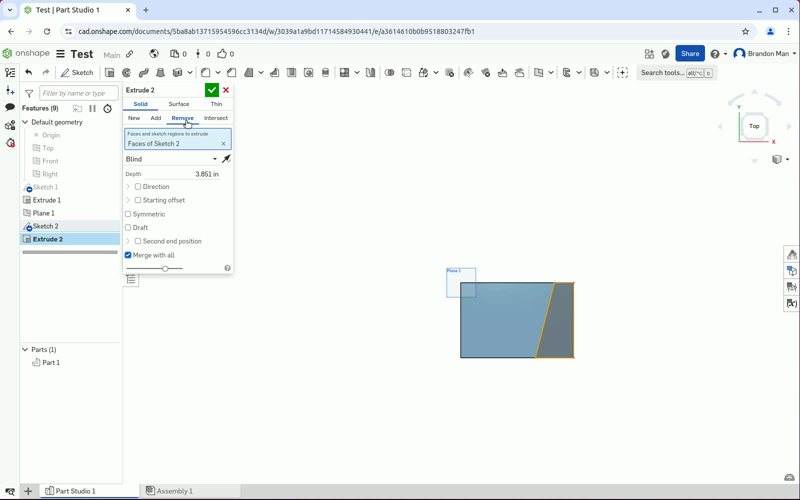
key(enter)
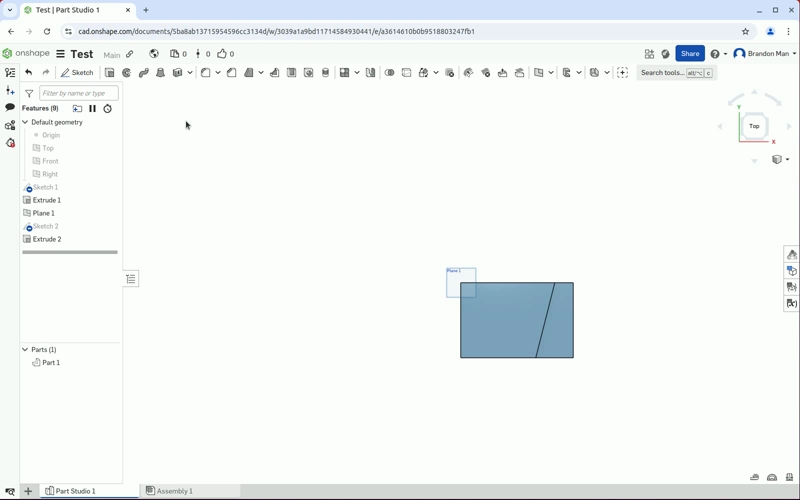
key(shift+h)
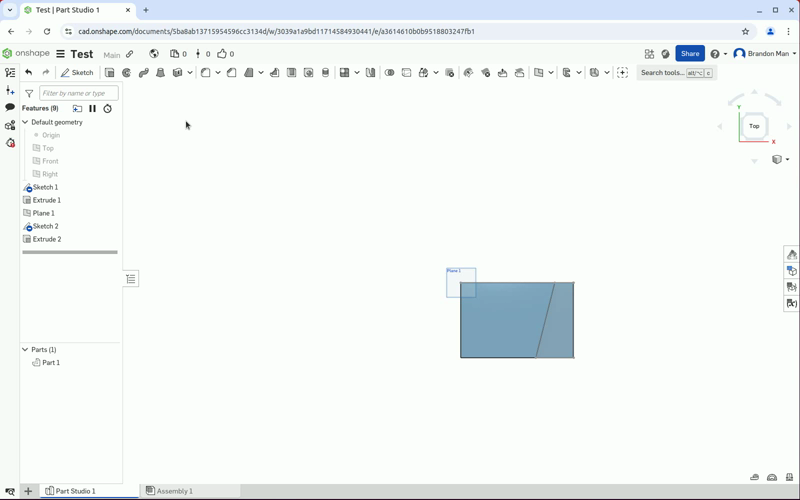
key(shift+h)
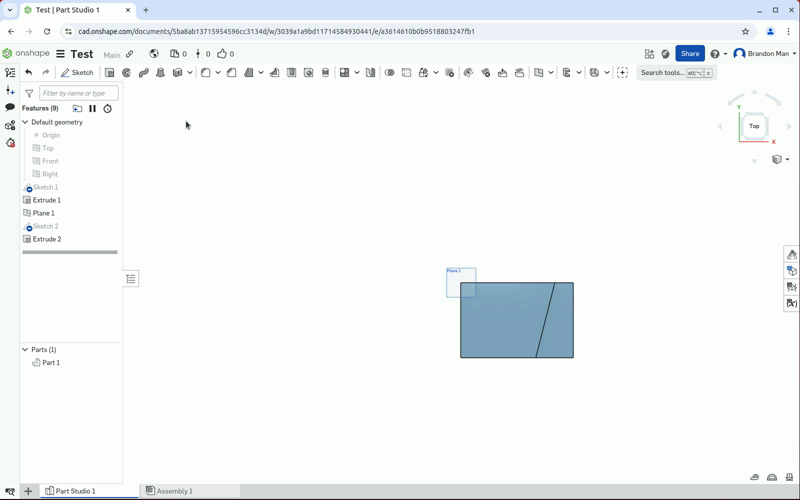
mouse_move(73, 189)
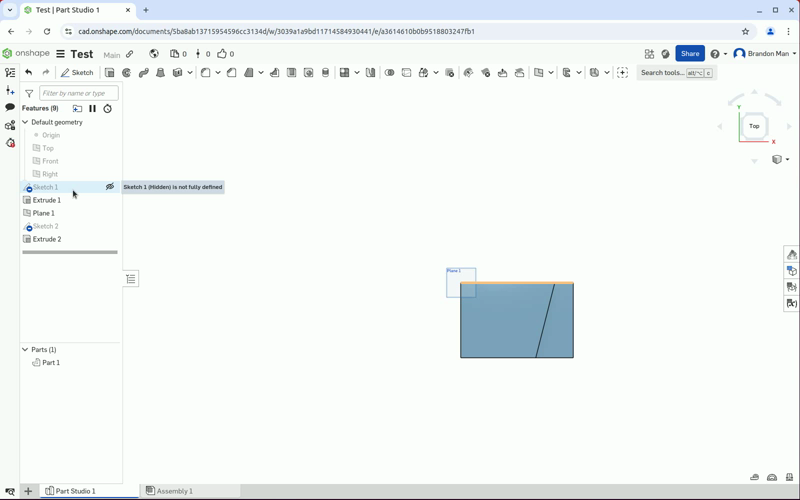
click(73, 189)
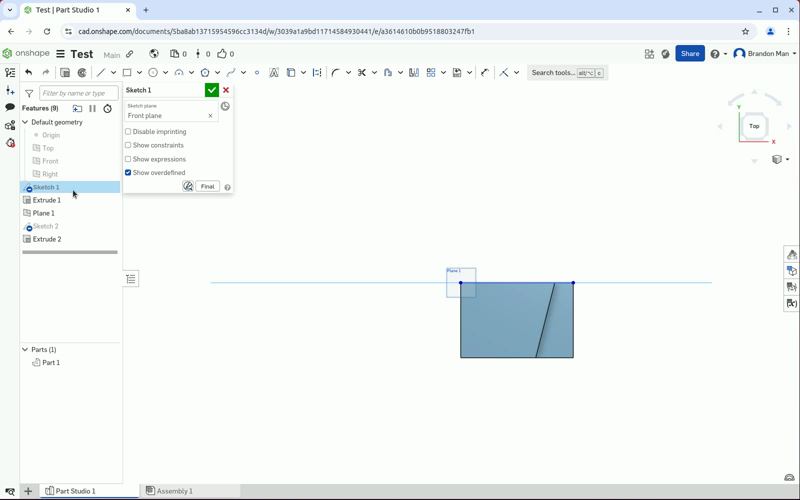
mouse_move(229, 92)
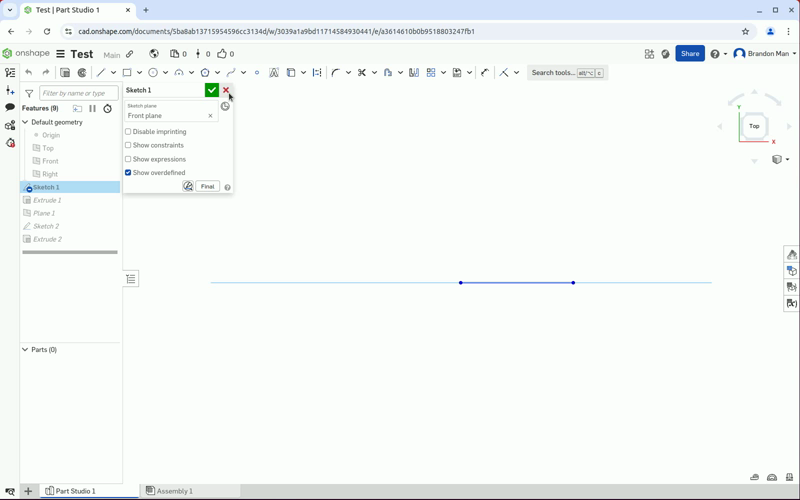
click(229, 92)
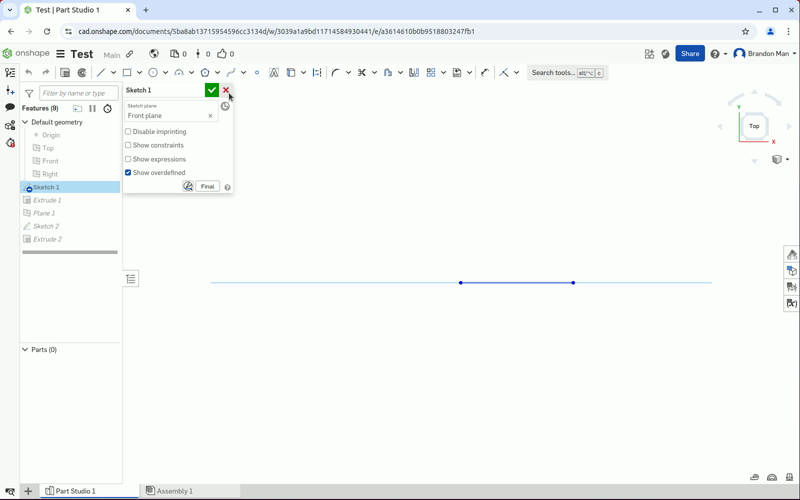
key(shift+s)
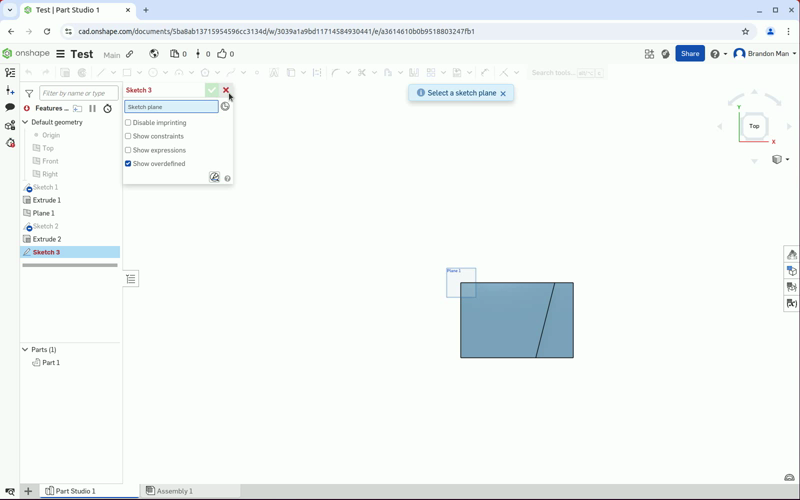
mouse_move(73, 215)
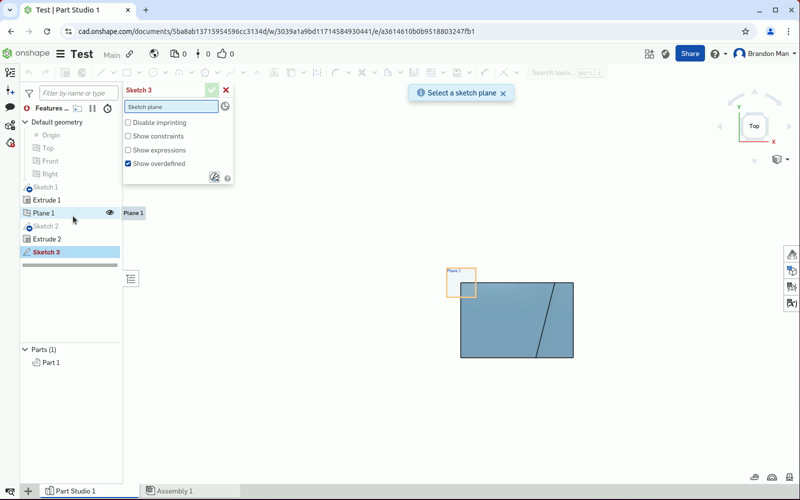
click(73, 215)
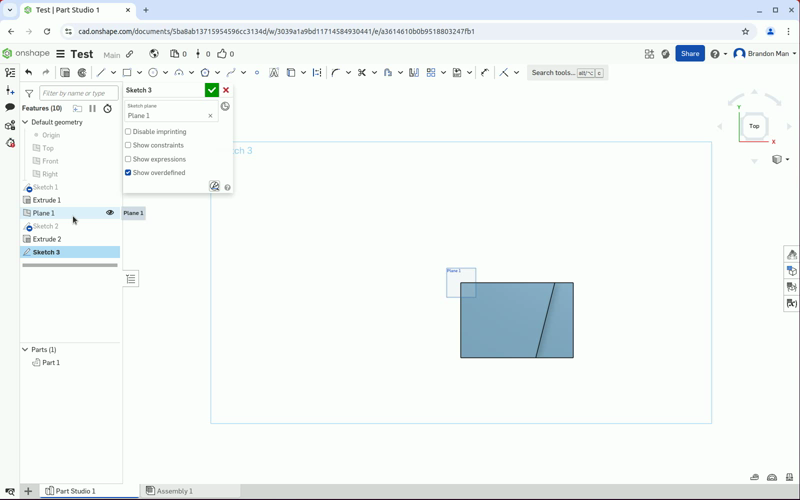
mouse_move(73, 352)
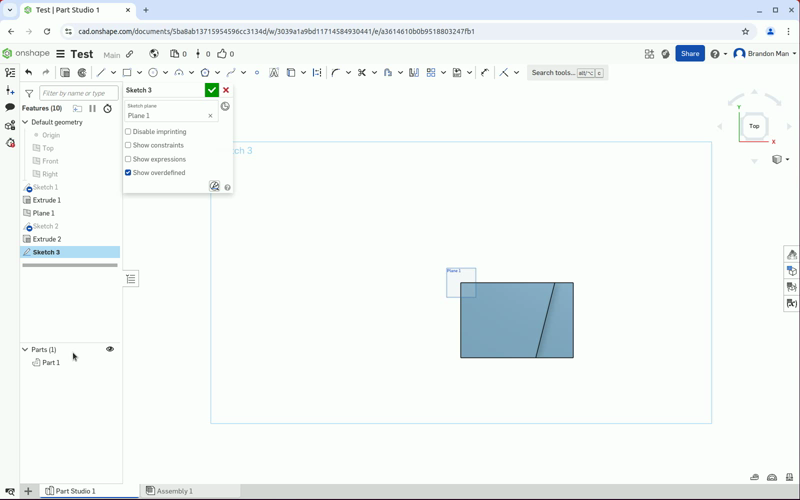
key(y)
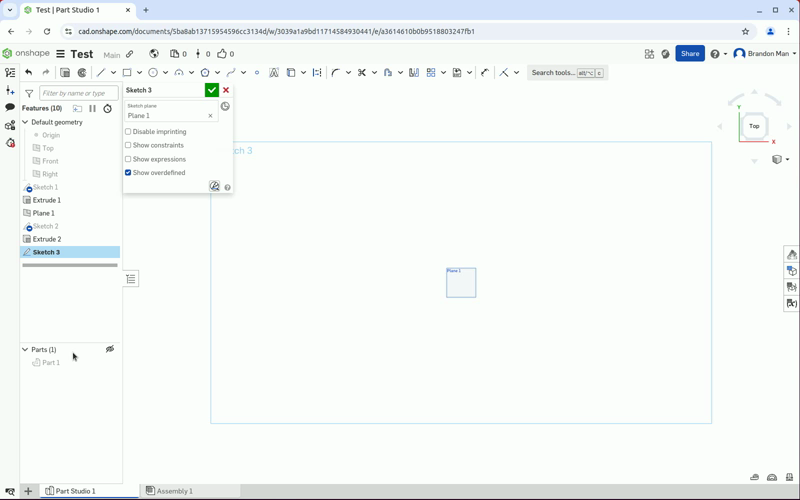
key(l)
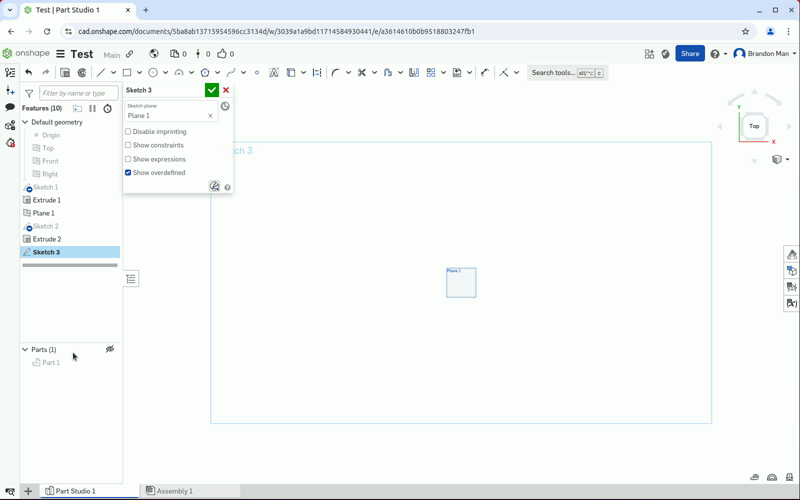
key_down(shift)
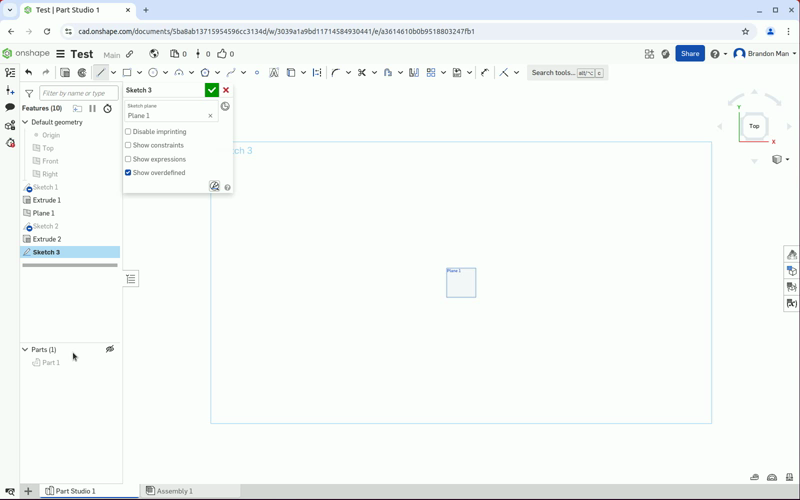
mouse_move(460, 357)
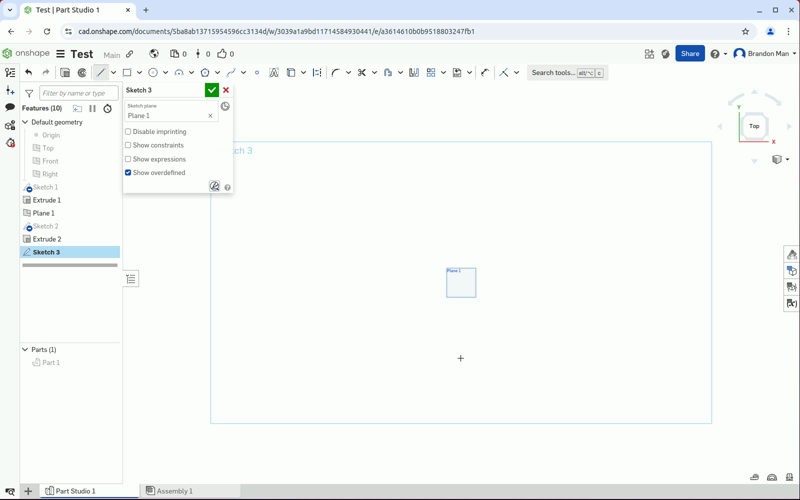
click(460, 357)
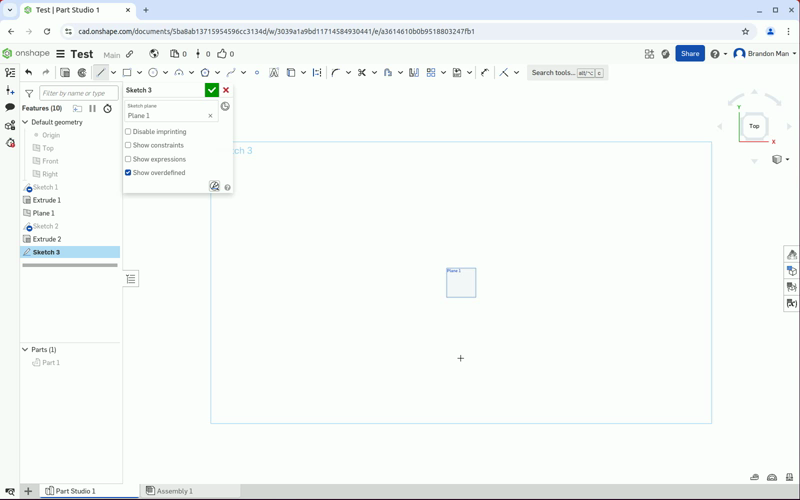
key_up(shift)
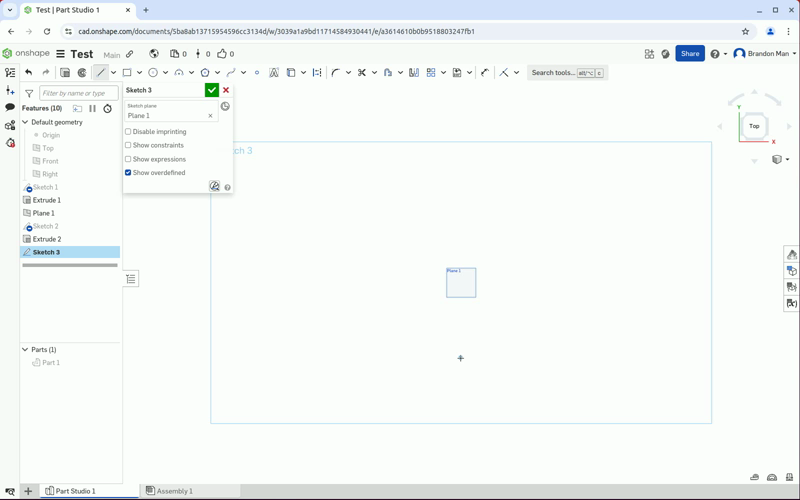
key_down(shift)
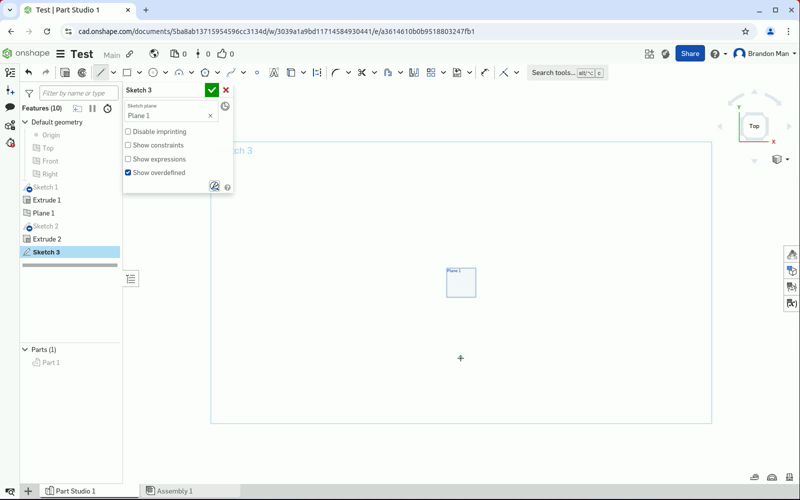
mouse_move(490, 357)
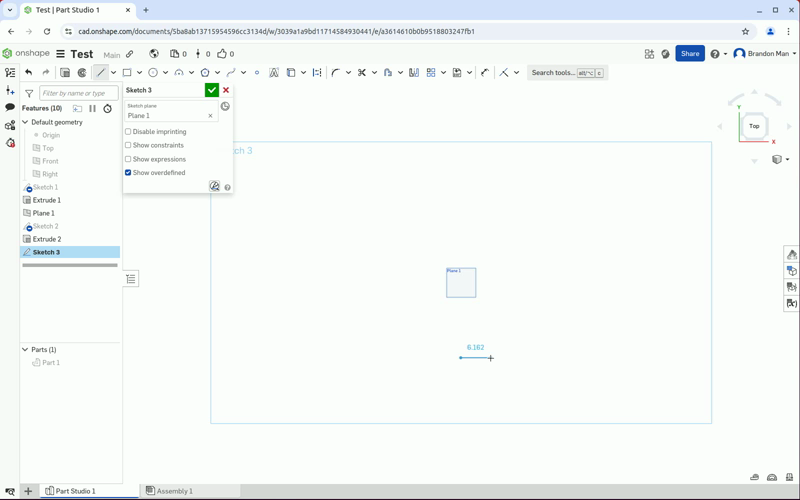
mouse_move(498, 357)
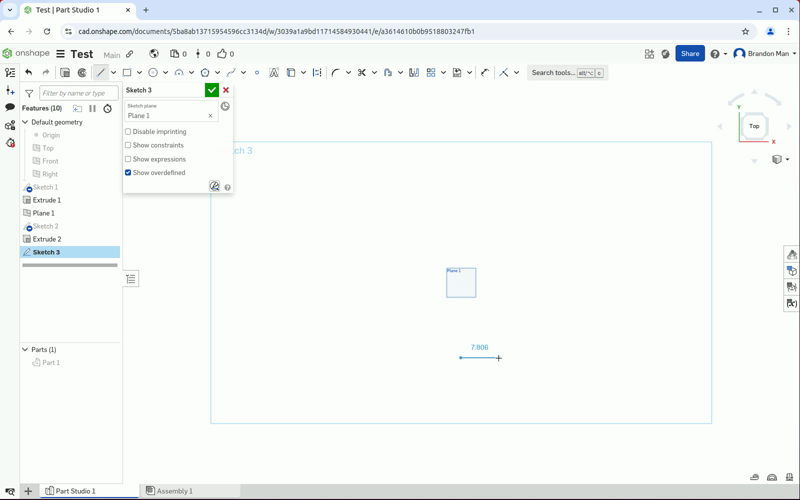
click(498, 357)
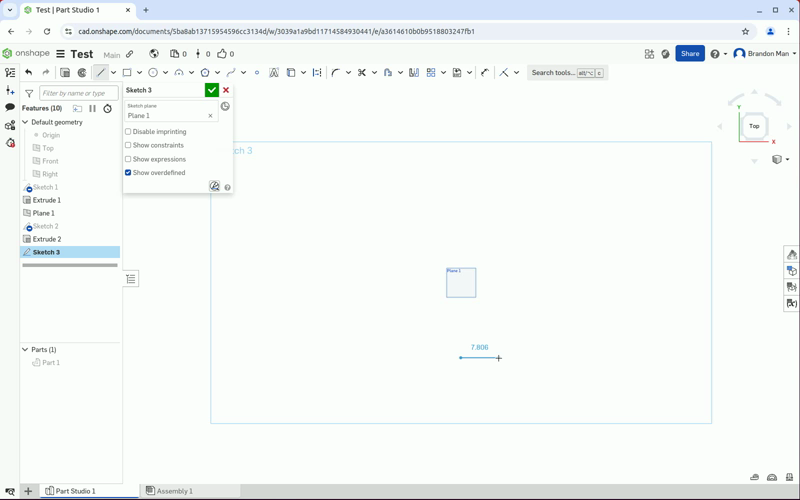
key_up(shift)
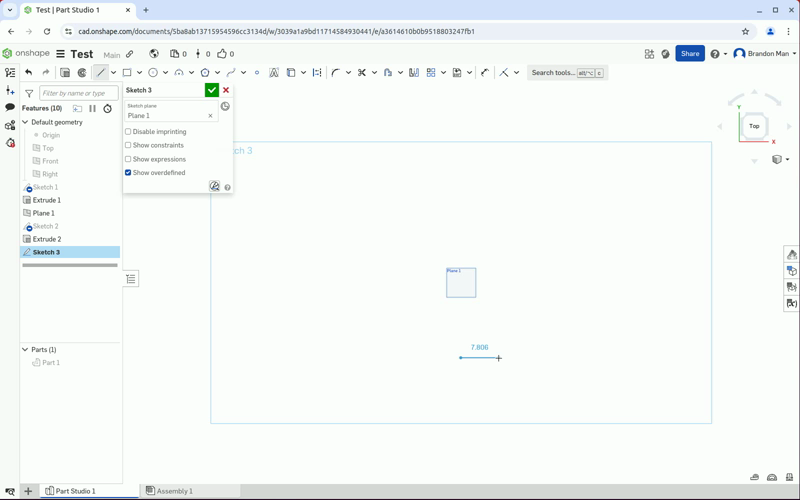
key_down(shift)
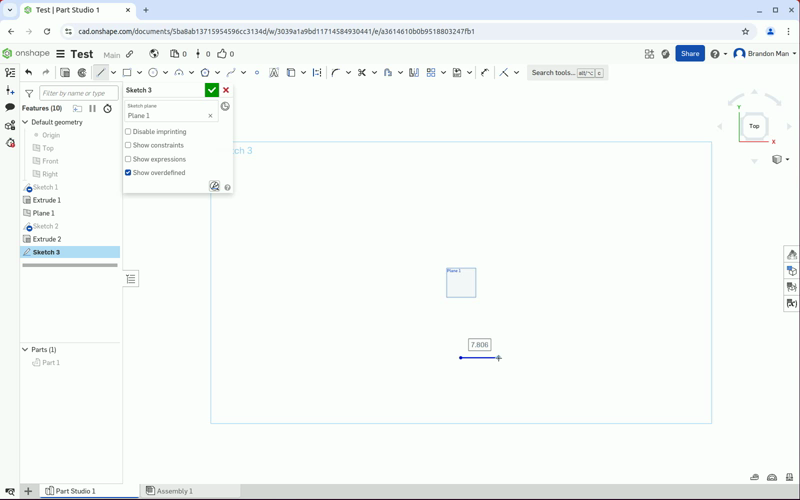
mouse_move(479, 282)
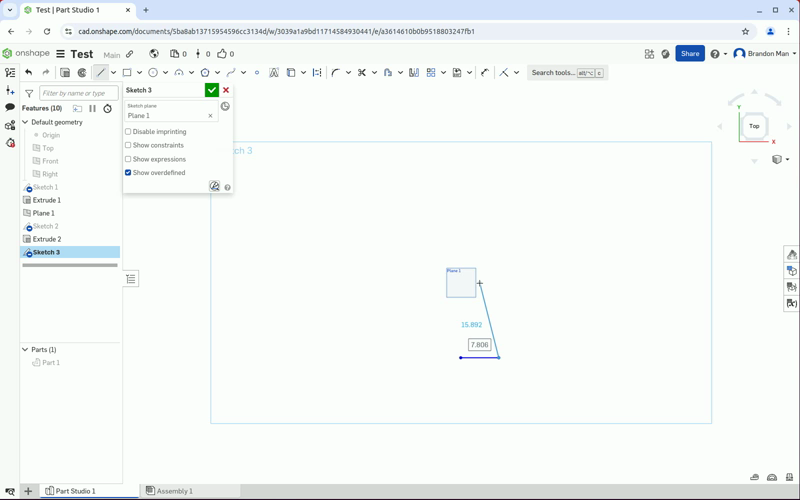
click(479, 282)
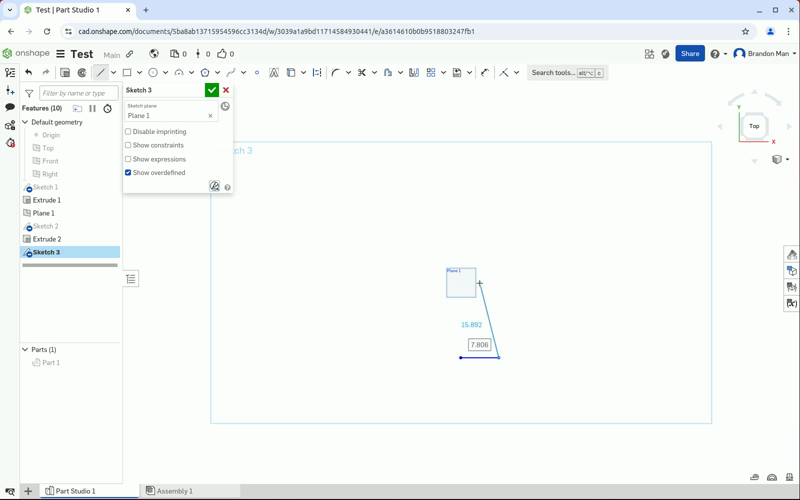
key_up(shift)
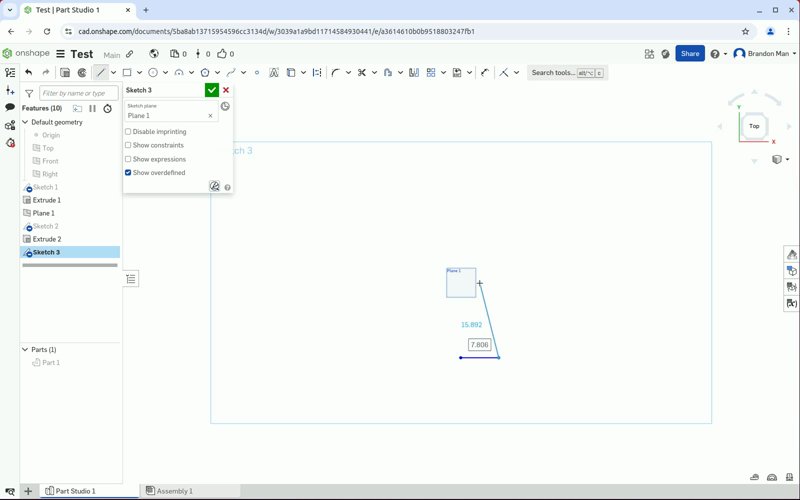
key_down(shift)
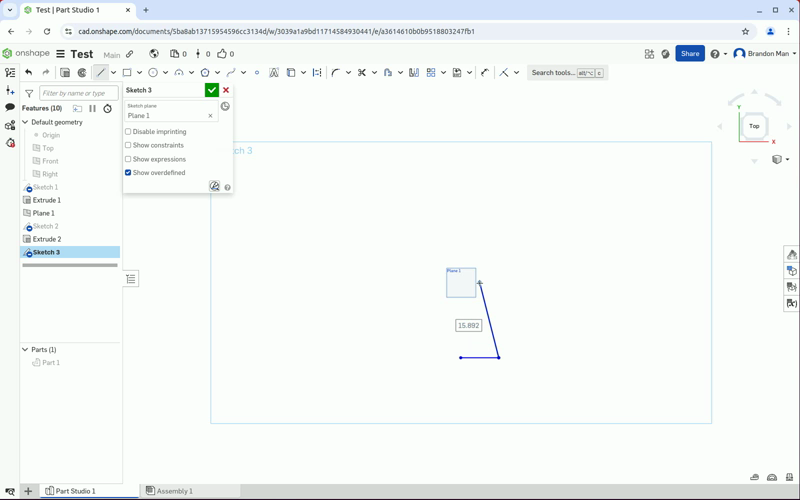
mouse_move(509, 282)
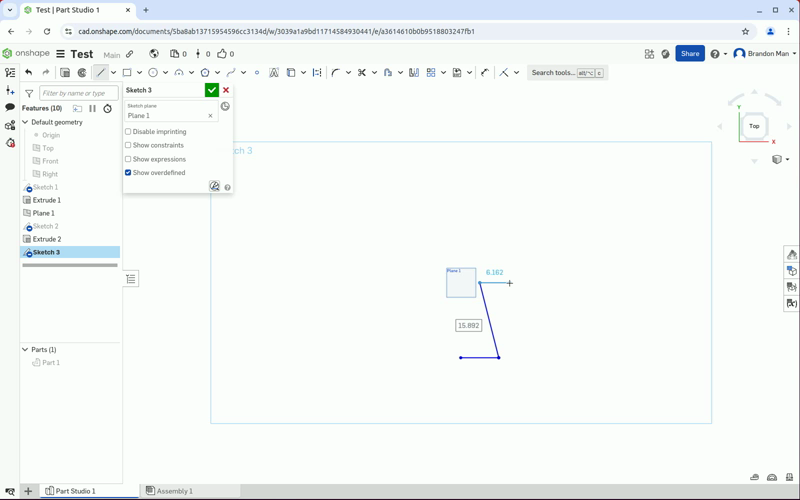
mouse_move(460, 282)
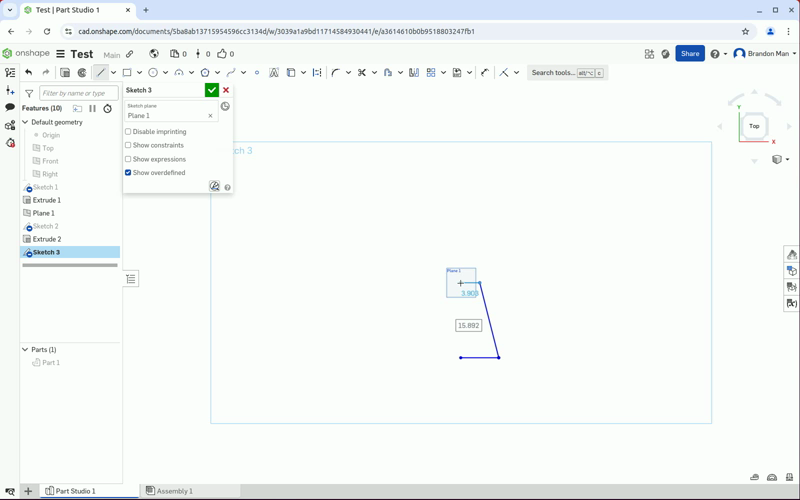
click(460, 282)
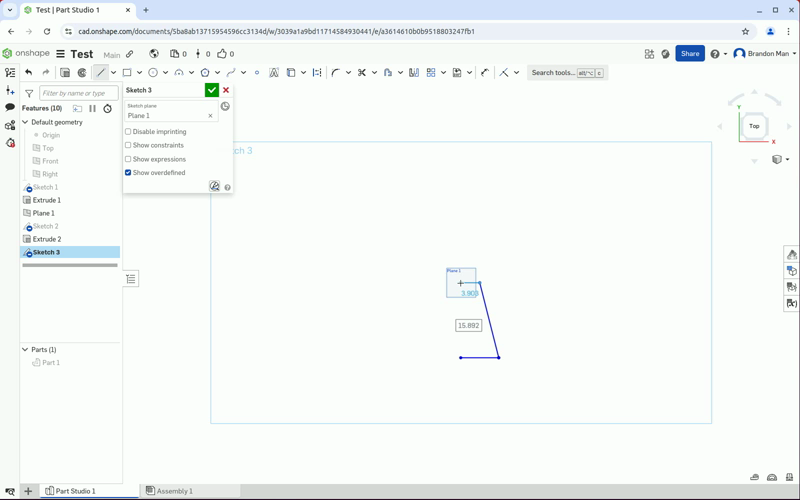
key_up(shift)
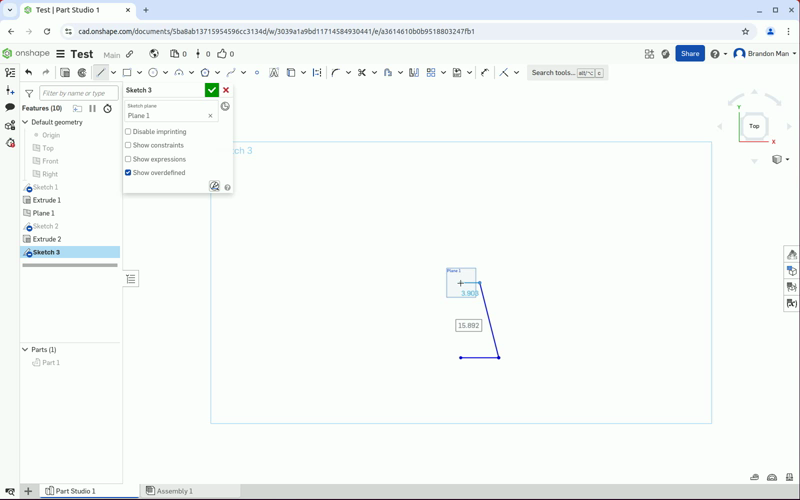
key_down(shift)
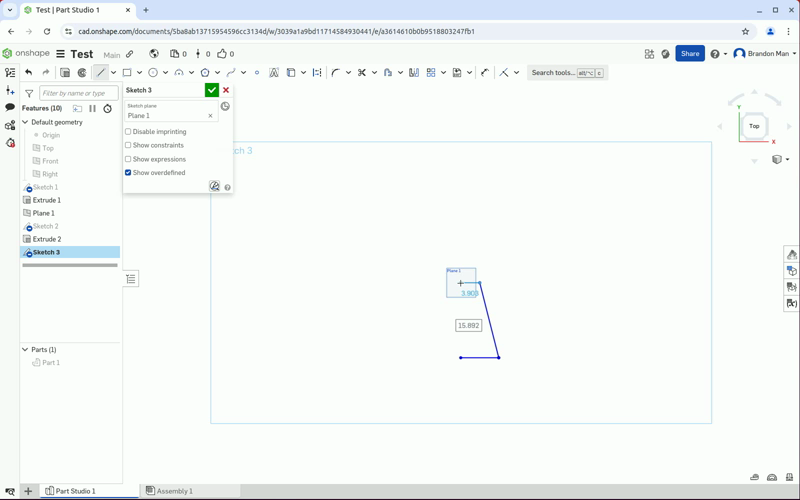
mouse_move(460, 357)
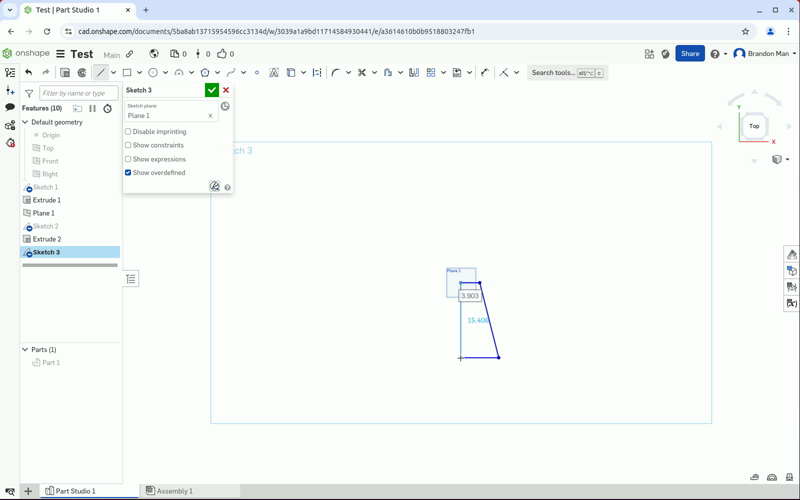
key_up(shift)
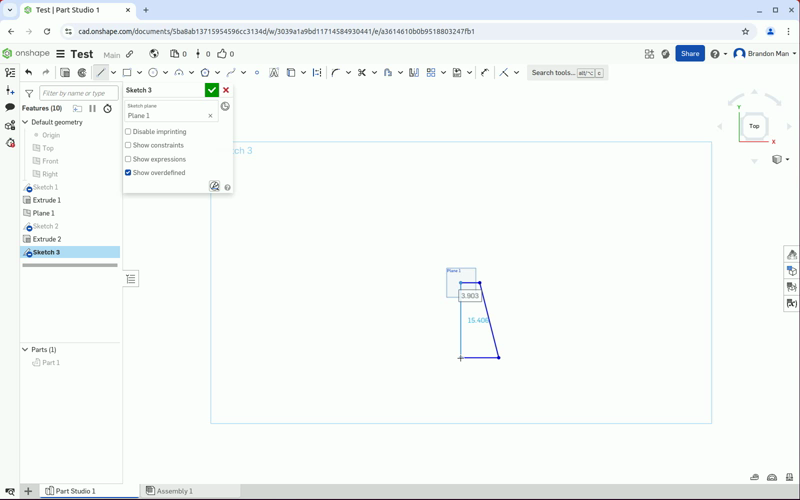
click(460, 357)
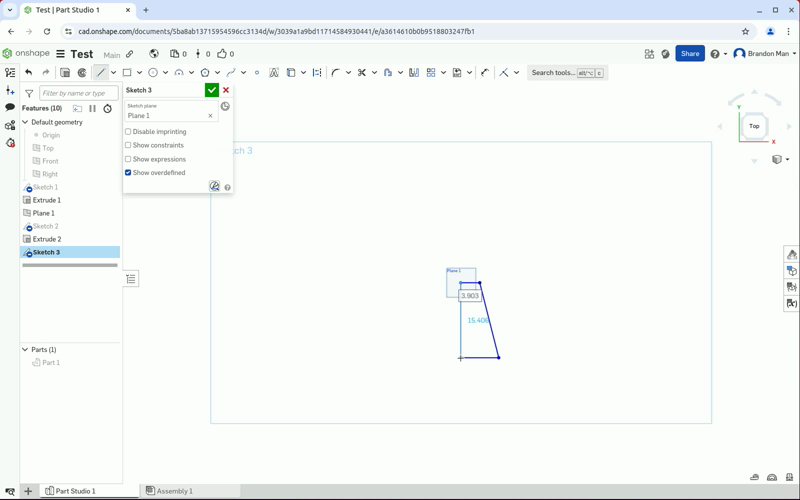
key(esc)
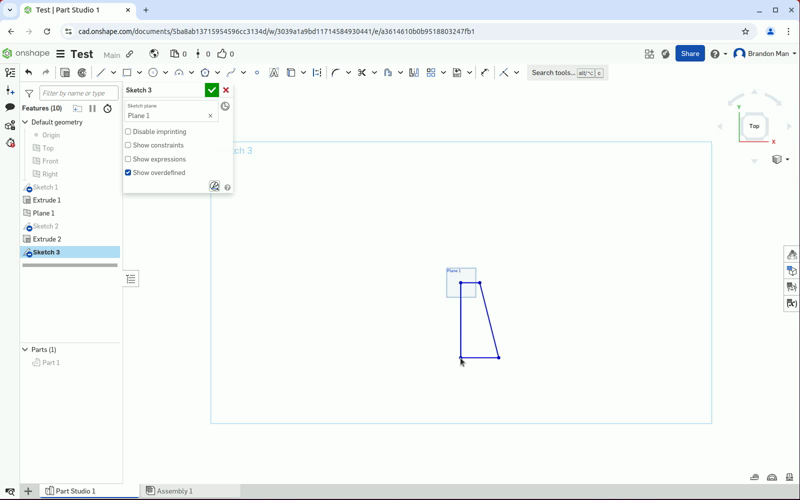
mouse_move(474, 340)
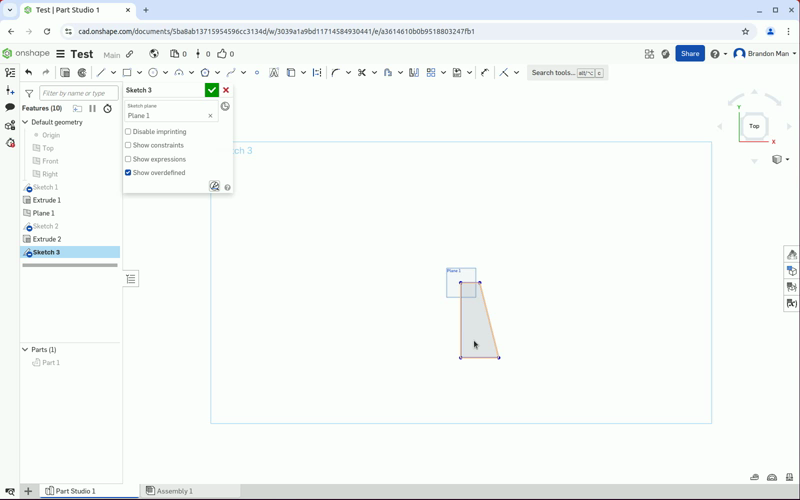
click(474, 340)
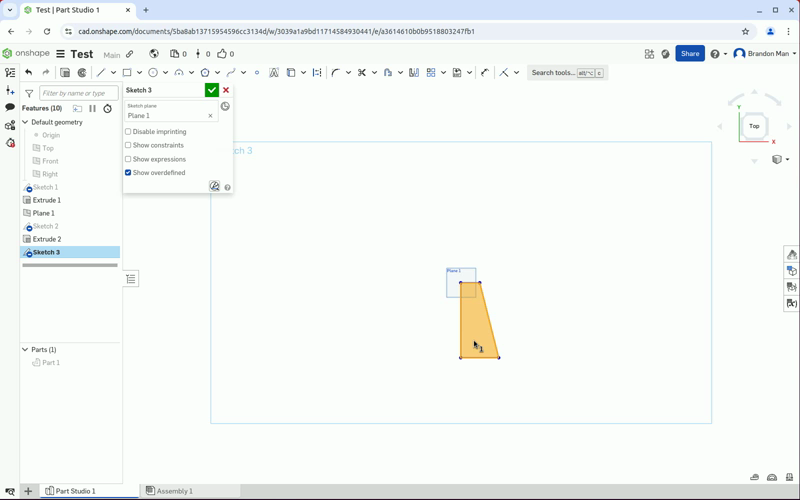
mouse_move(73, 352)
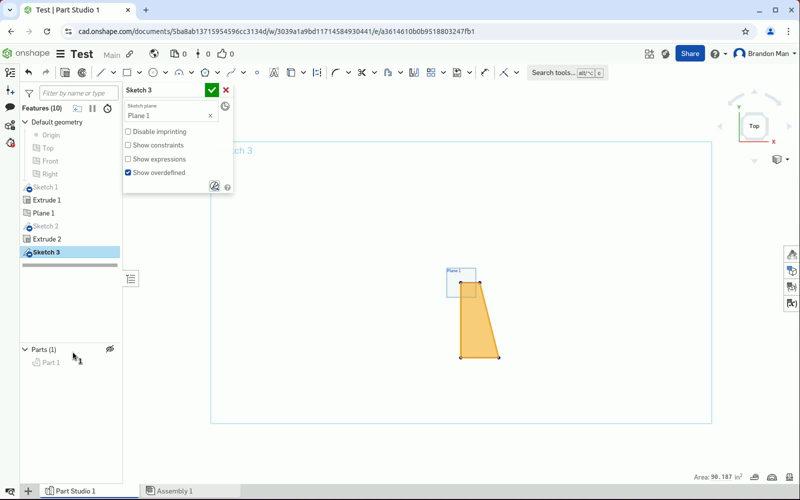
key(shift+y)
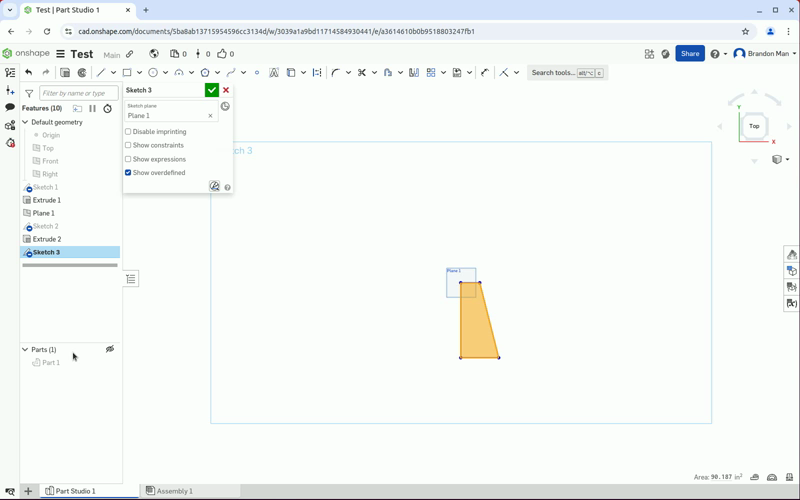
key(shift+e)
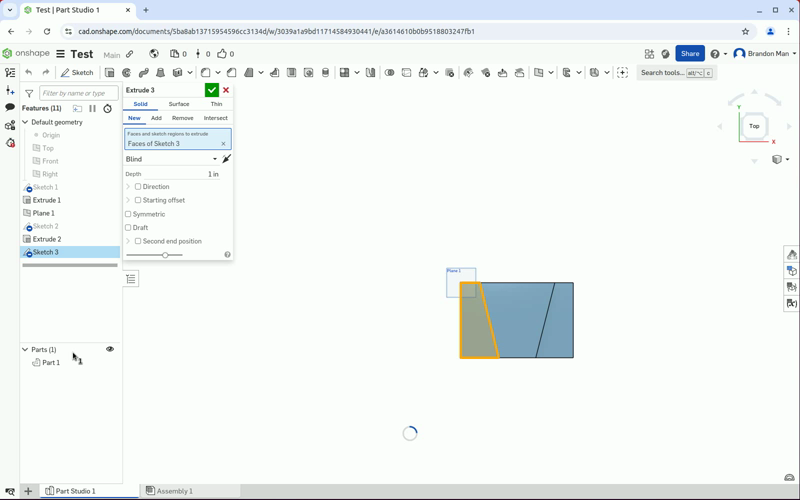
mouse_move(143, 106)
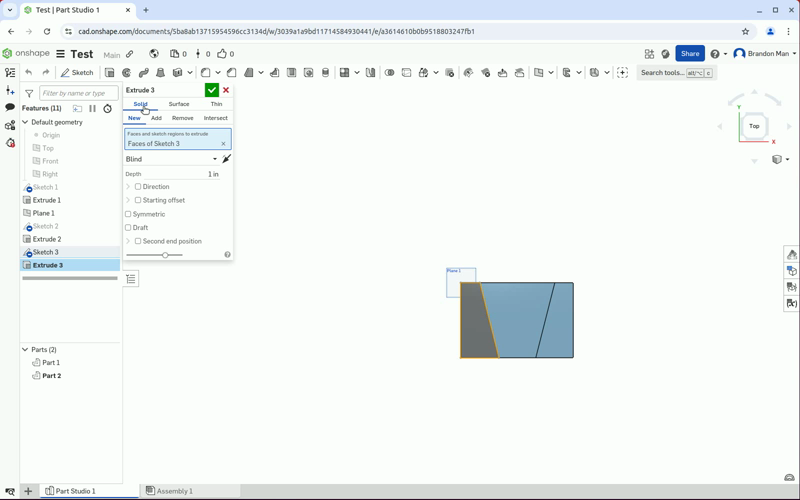
click(143, 106)
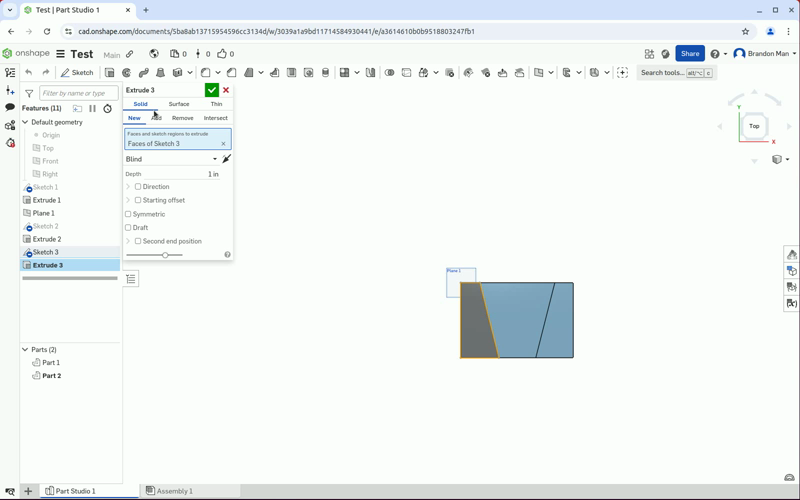
mouse_move(186, 120)
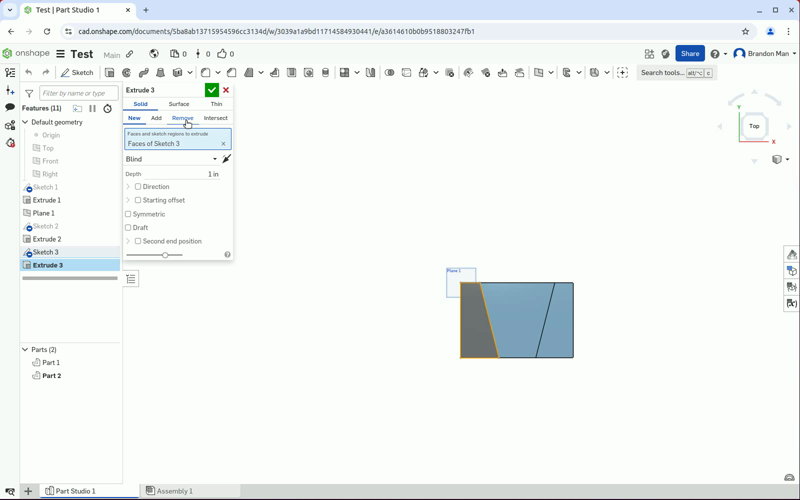
click(186, 120)
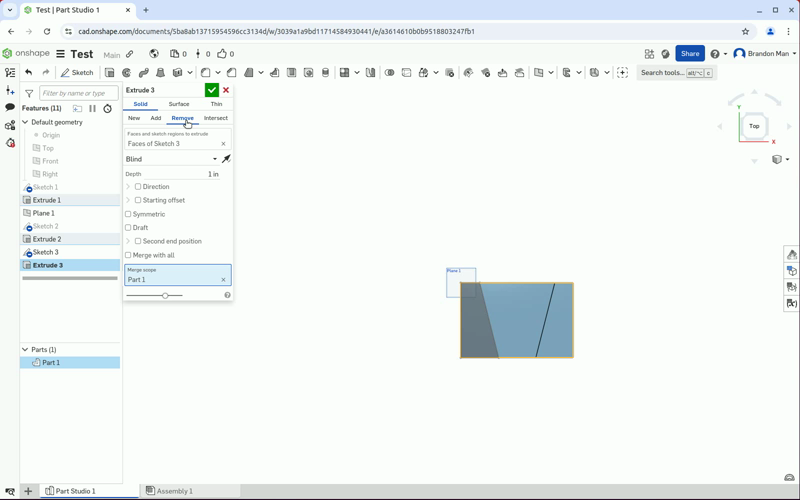
key(tab, 4)
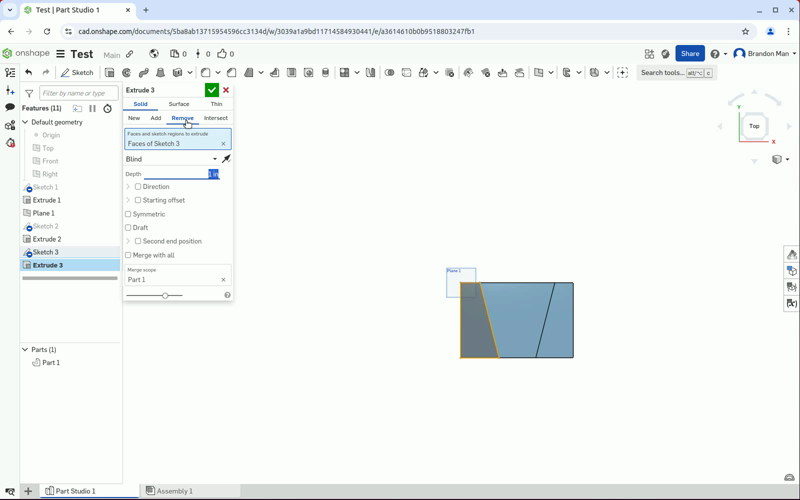
text(3.851)
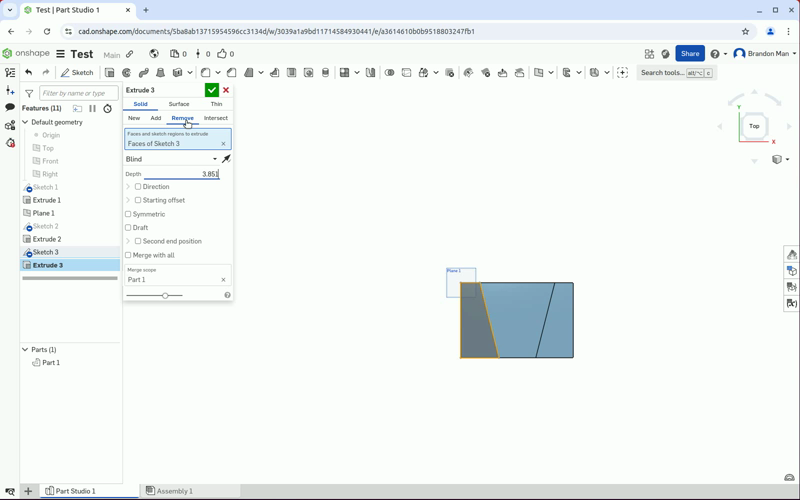
key(tab, 6)
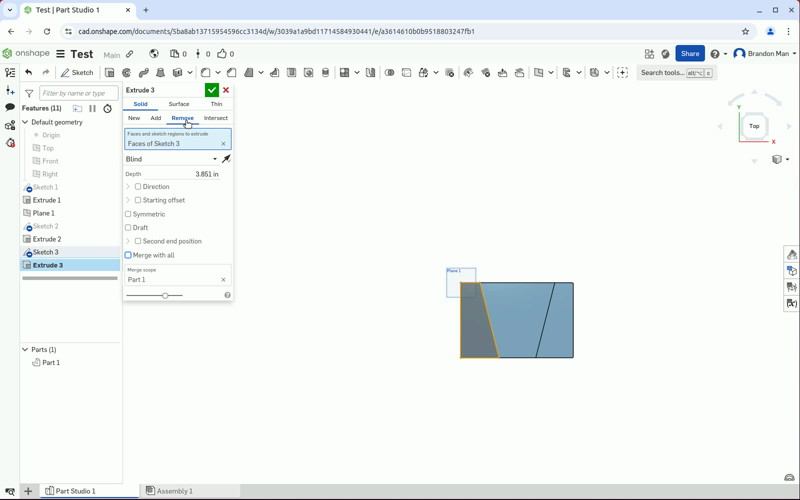
key(space)
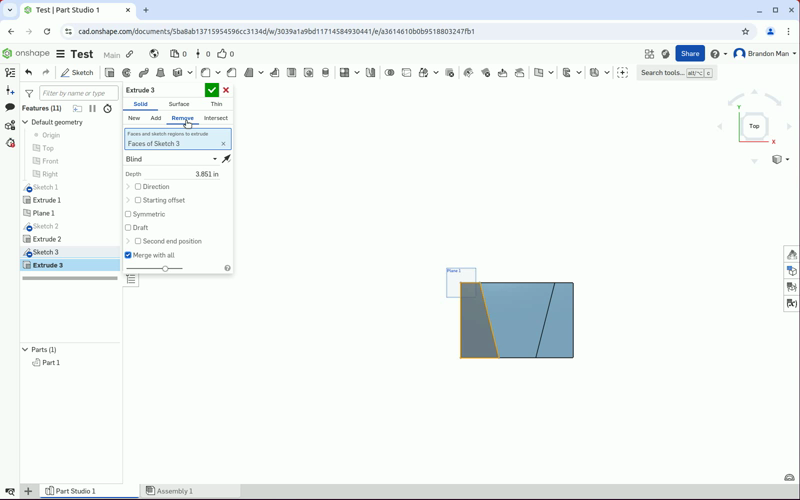
key(enter)
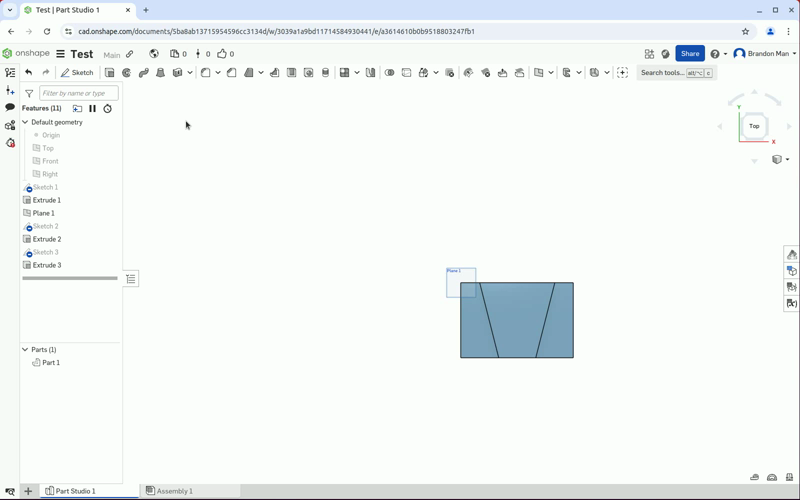
key(shift+h)
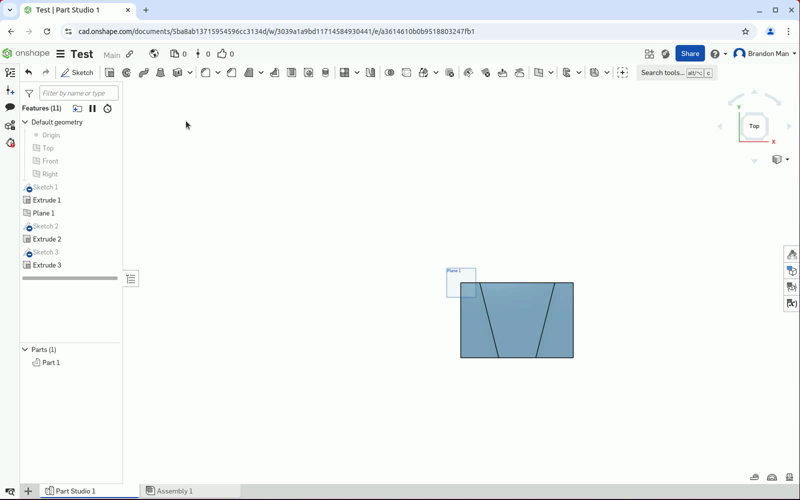
key(shift+h)
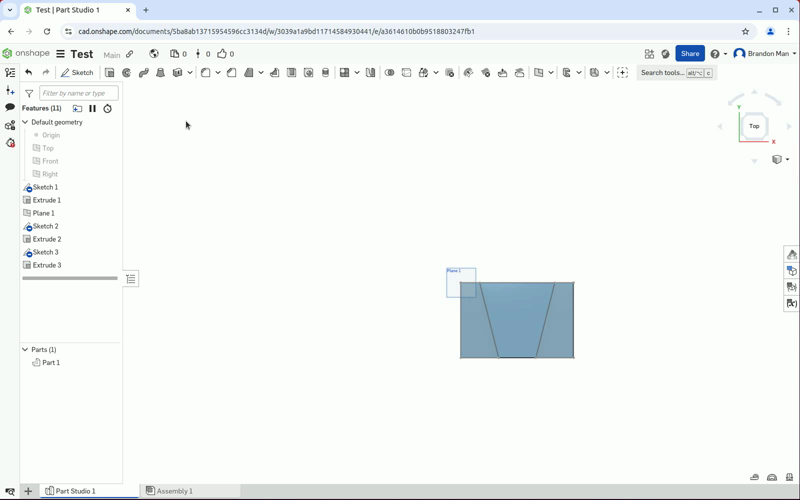
key(shift+7)
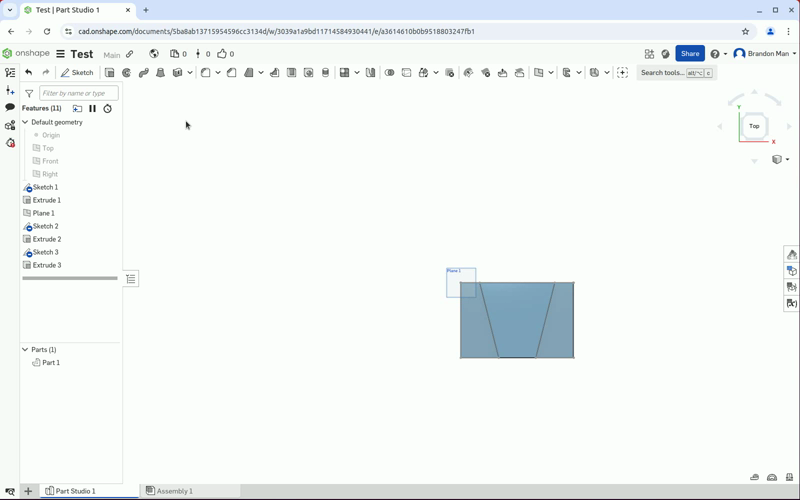
key(up, 3)
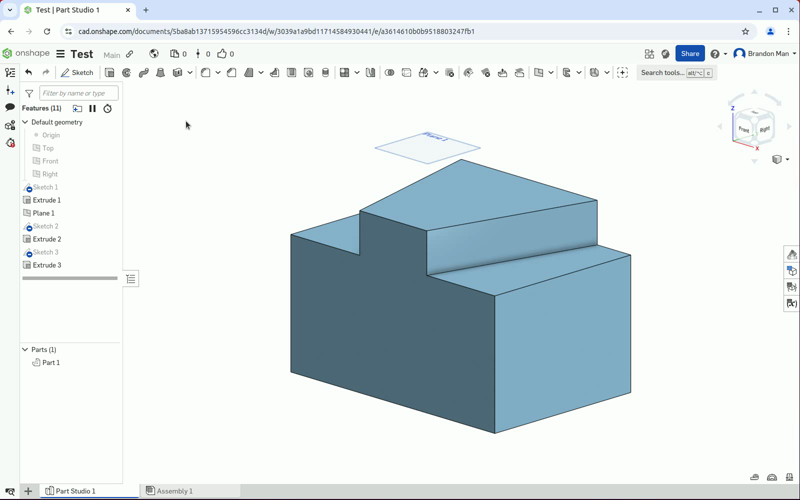
key(left, 3)
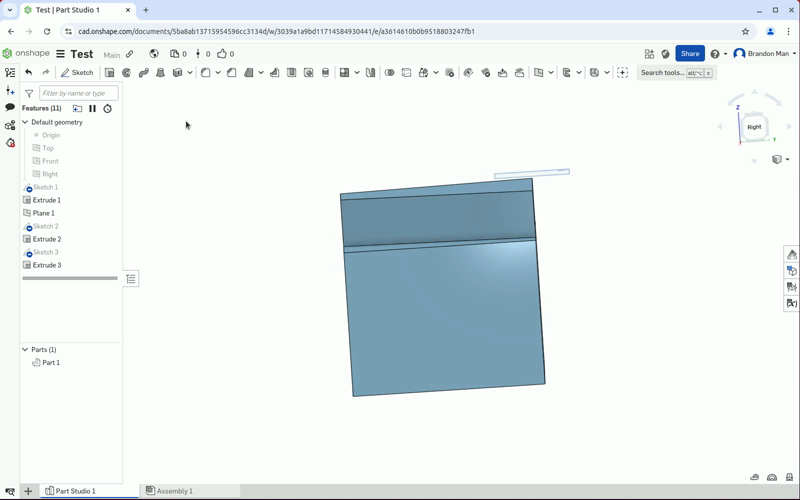
key(right, 3)
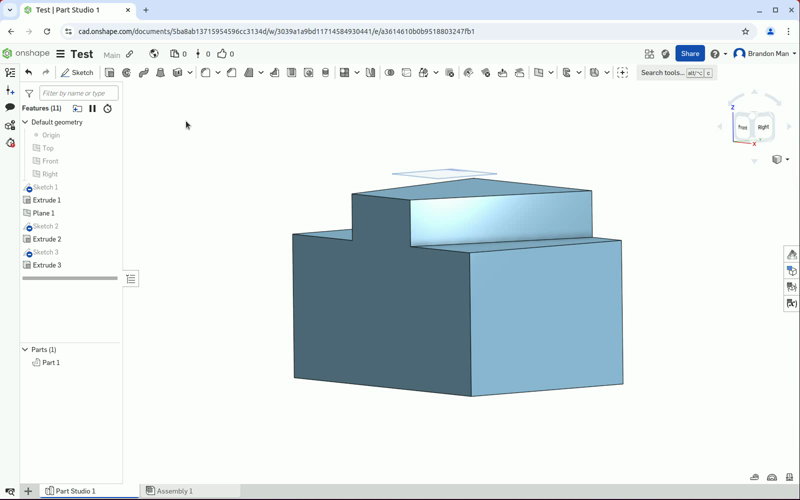
key(down, 3)
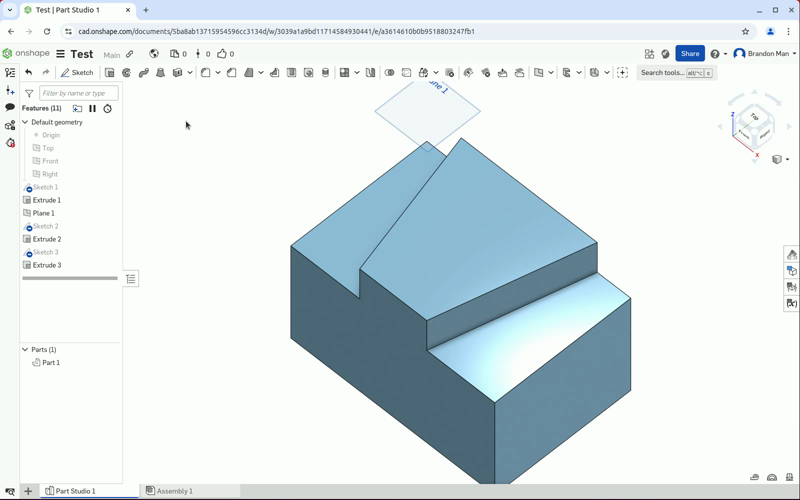
mouse_move(73, 189)
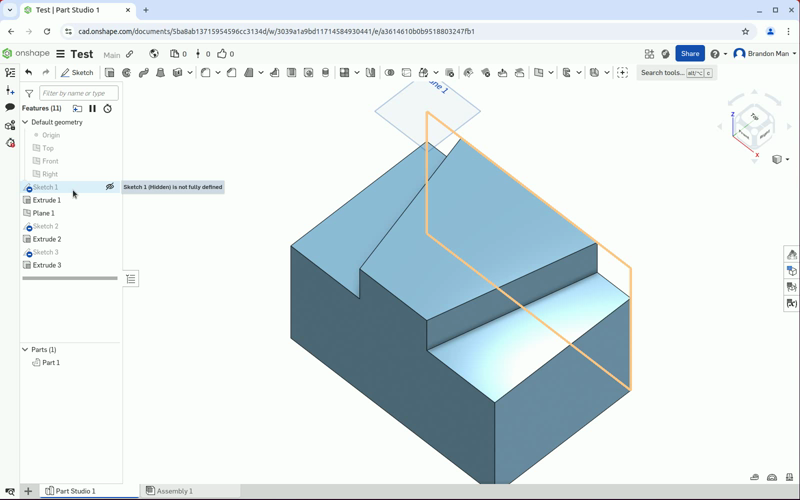
click(73, 189)